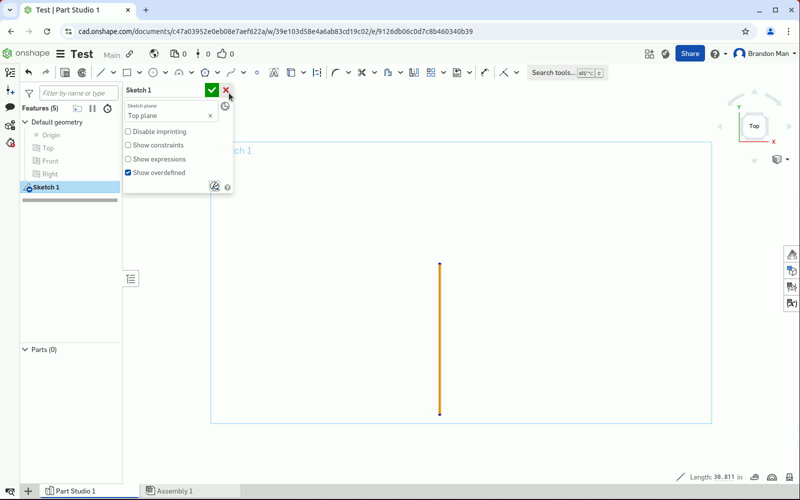
key(shift+h)
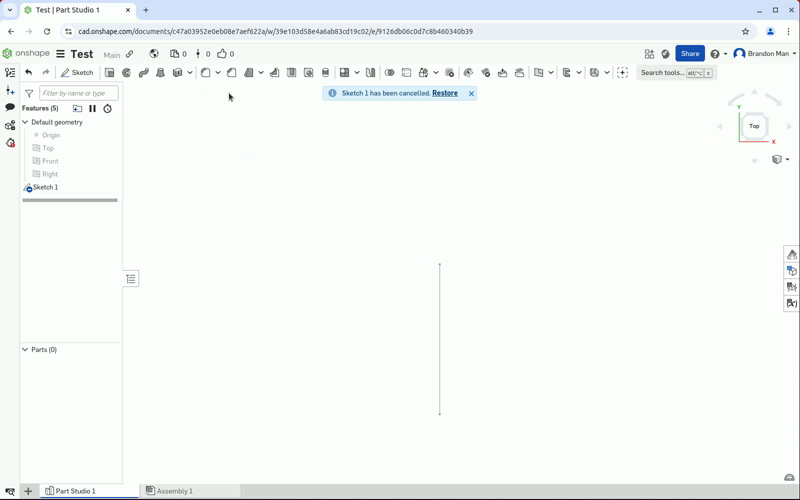
key(shift+s)
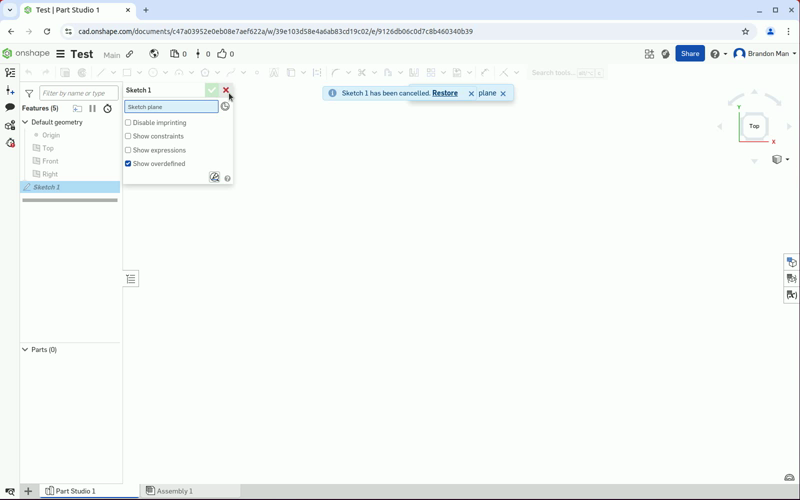
mouse_move(73, 150)
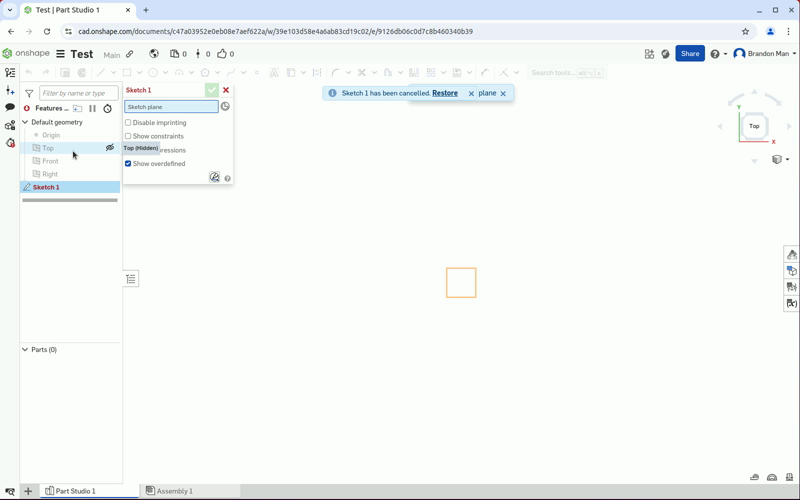
click(73, 150)
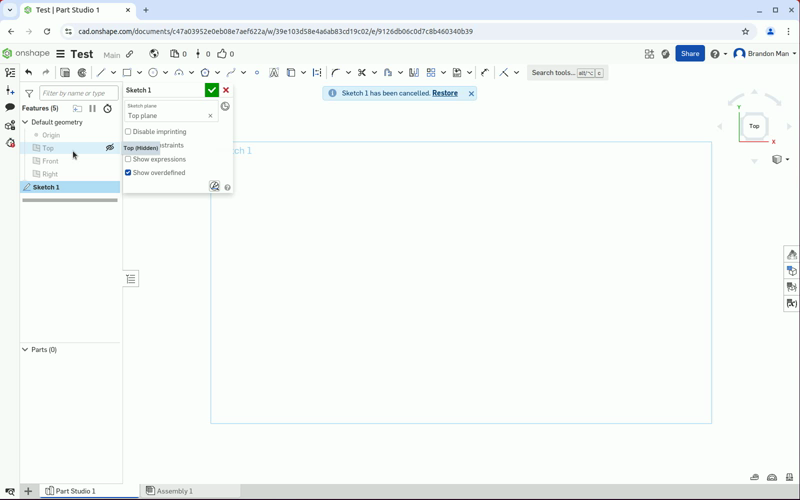
mouse_move(73, 352)
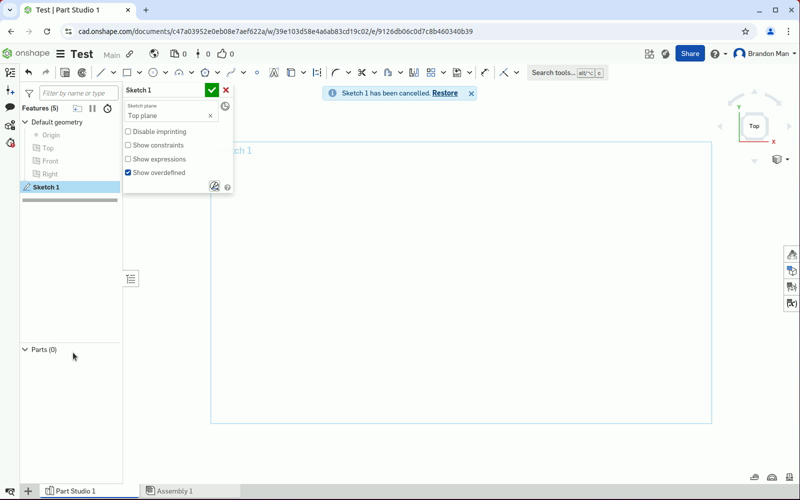
key(y)
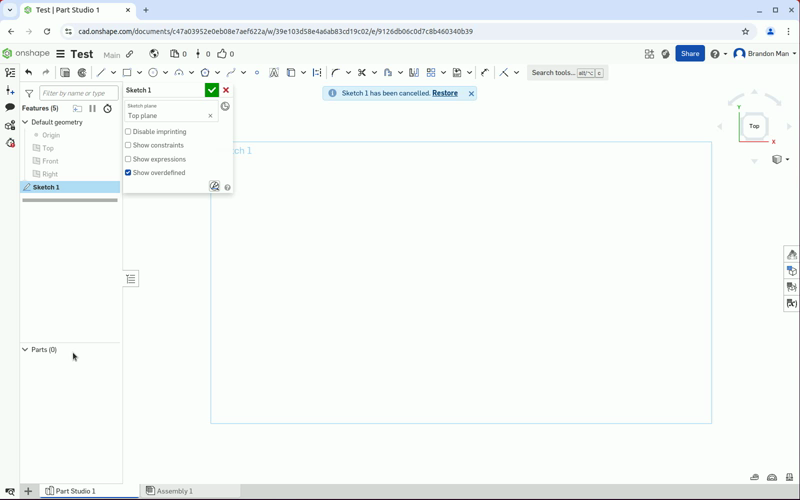
key(l)
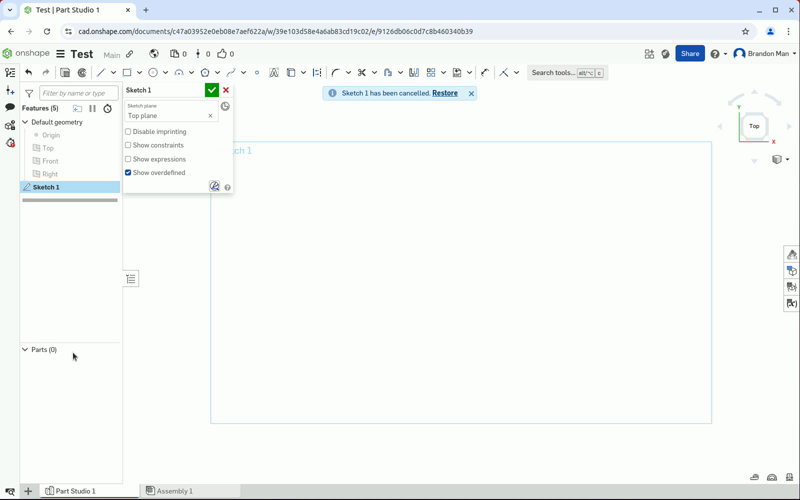
key_down(shift)
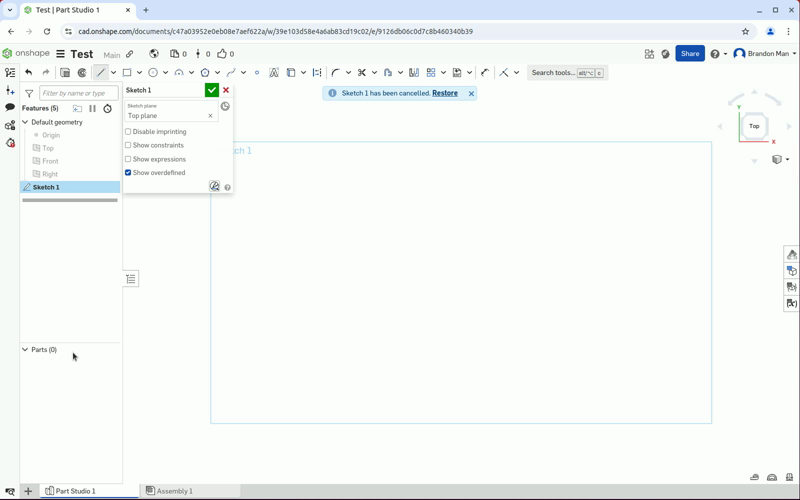
mouse_move(391, 282)
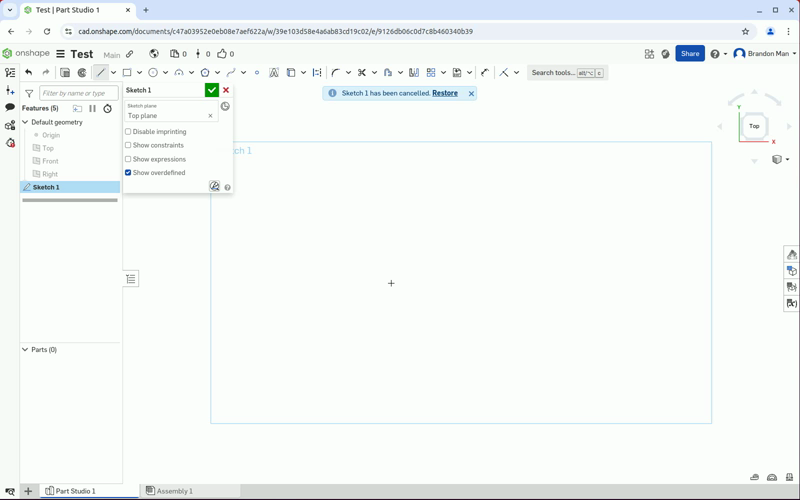
click(391, 282)
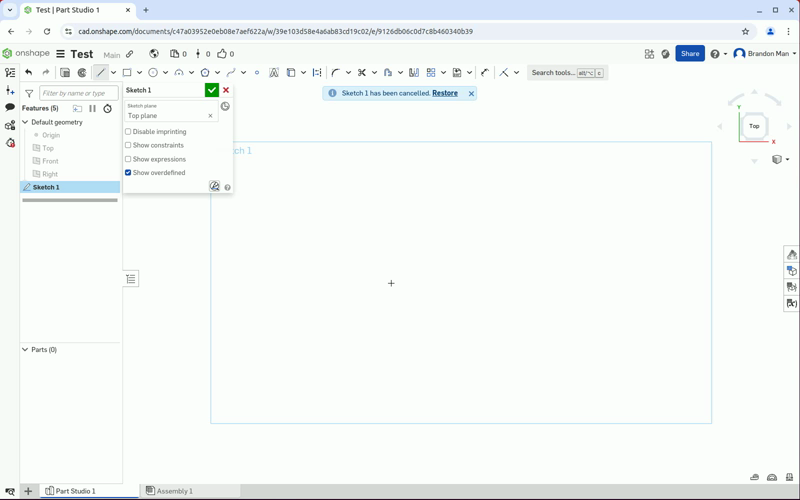
key_up(shift)
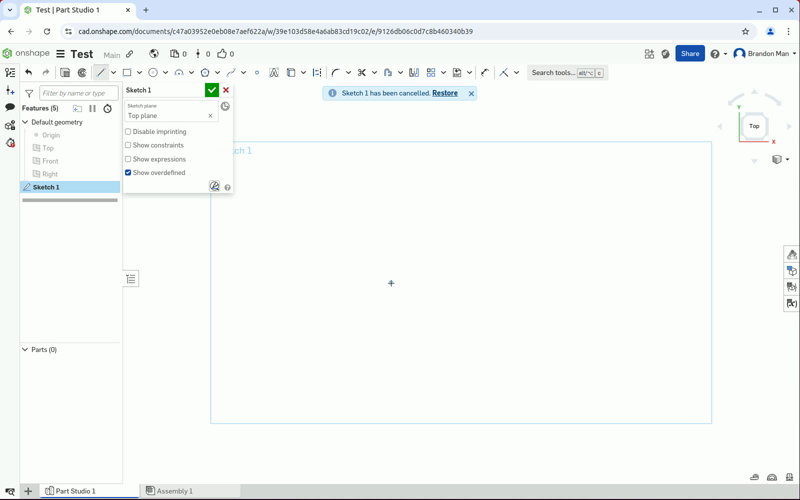
key_down(shift)
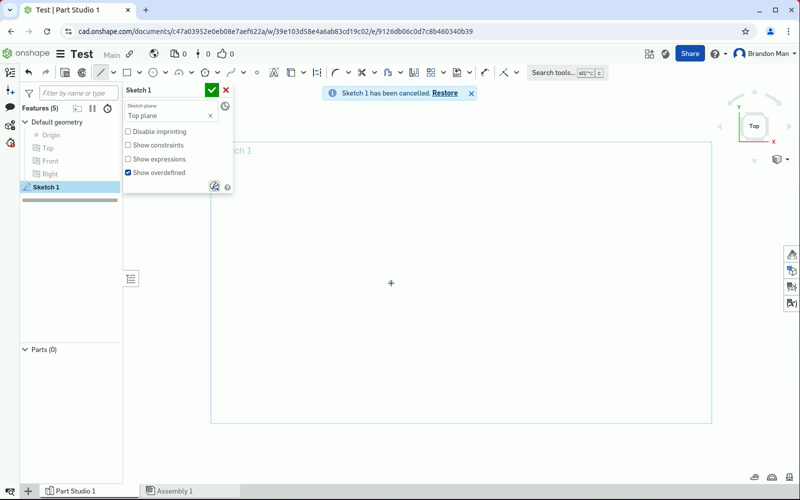
mouse_move(504, 282)
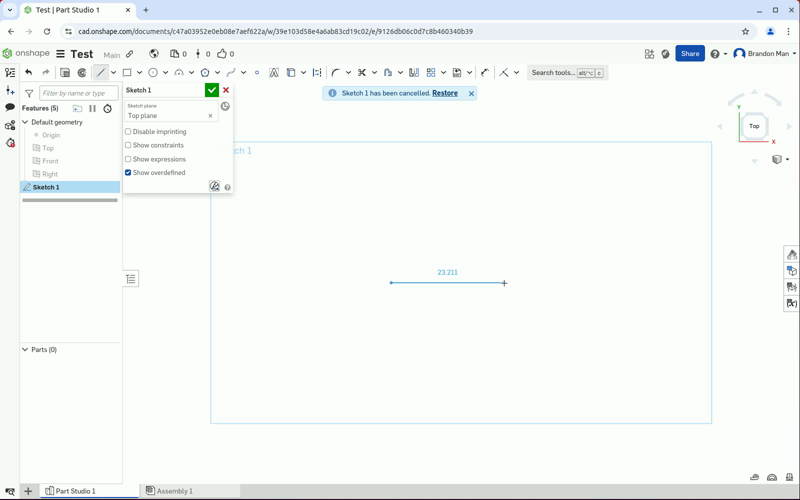
click(504, 282)
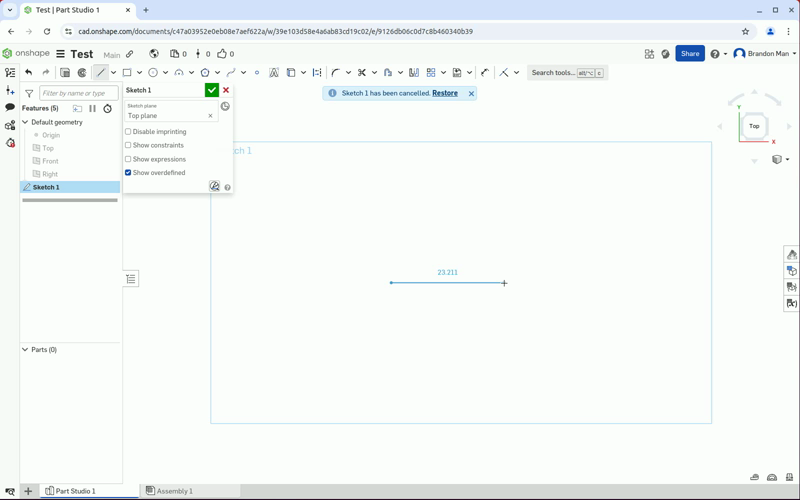
key_up(shift)
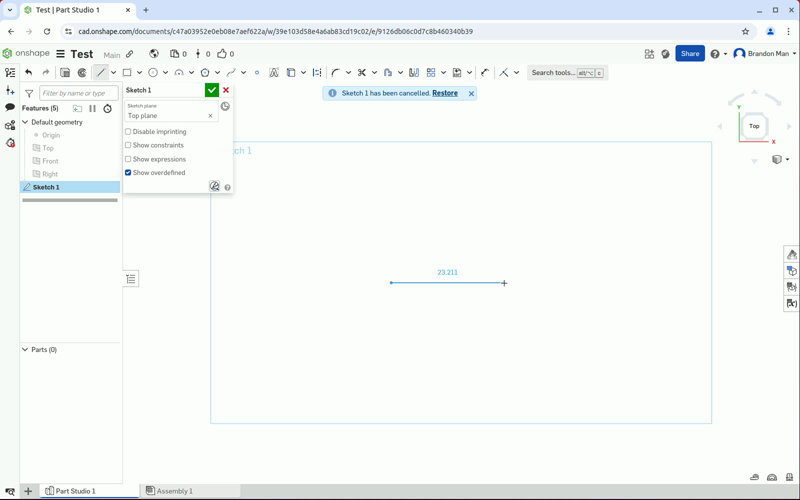
key_down(shift)
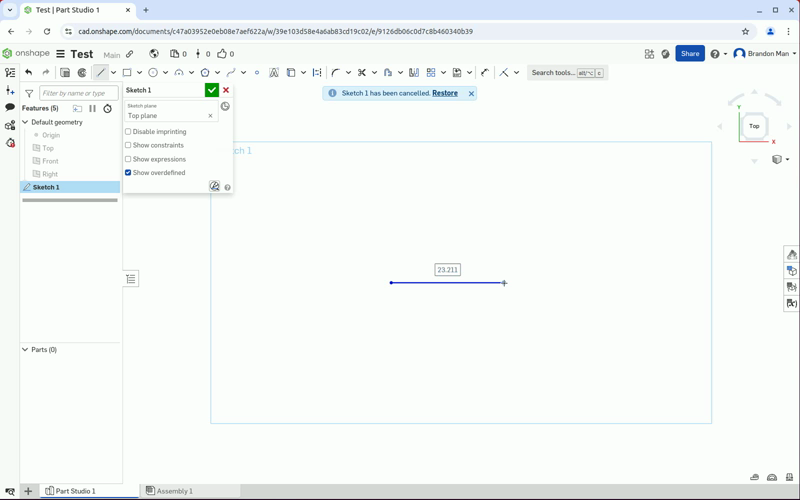
mouse_move(504, 198)
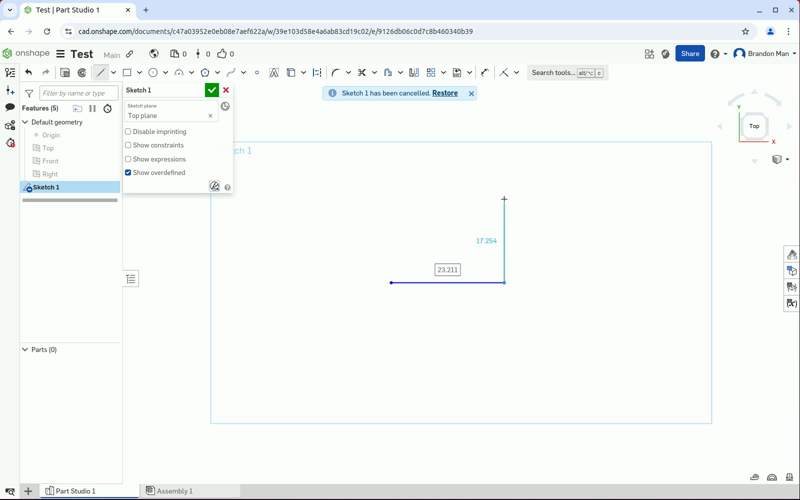
click(504, 198)
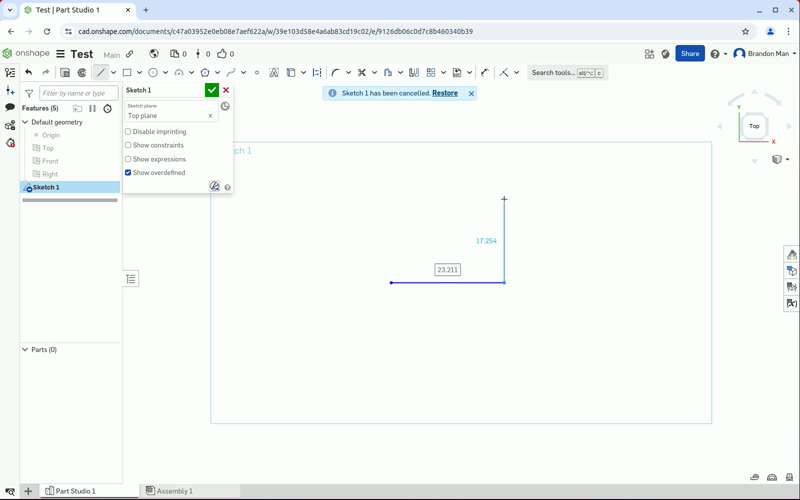
key_up(shift)
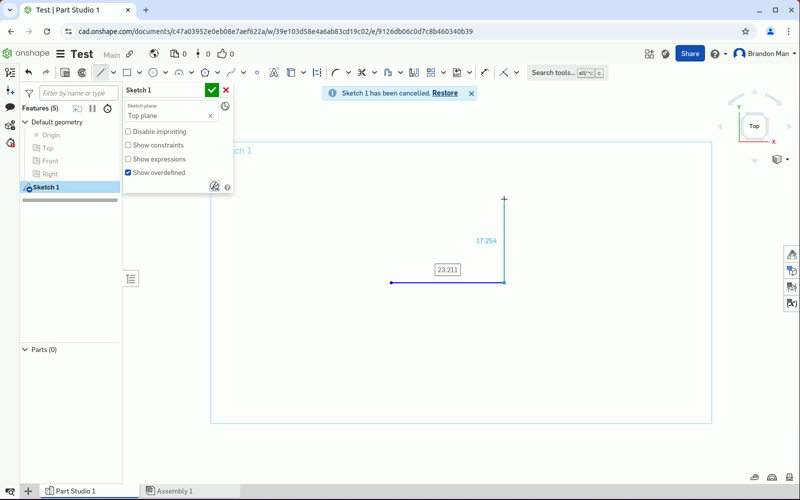
key_down(shift)
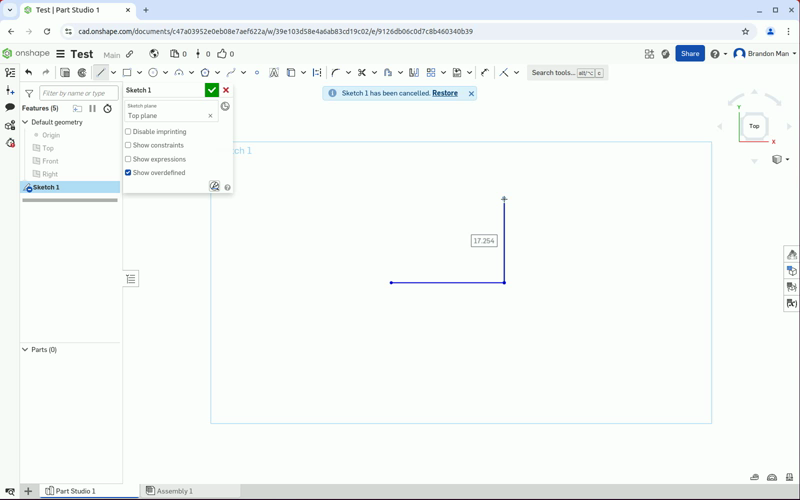
mouse_move(391, 198)
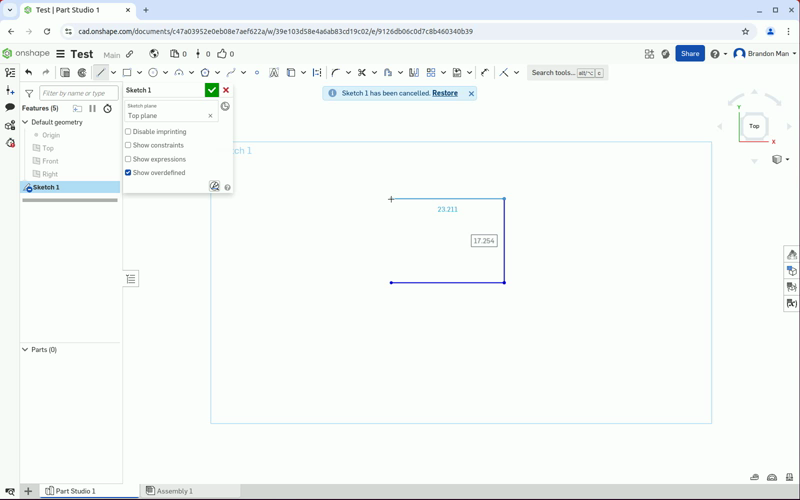
click(391, 198)
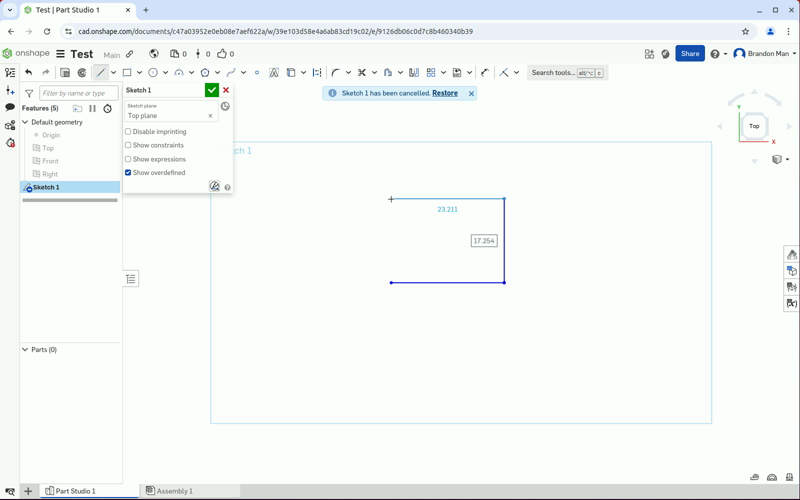
key_up(shift)
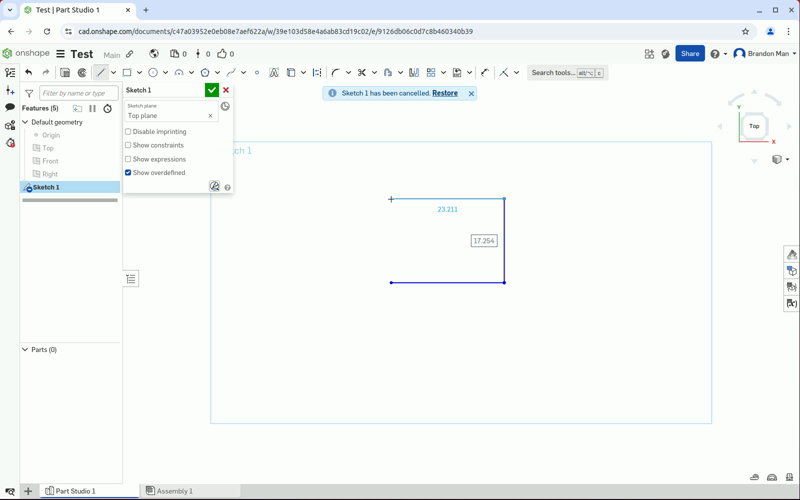
key_down(shift)
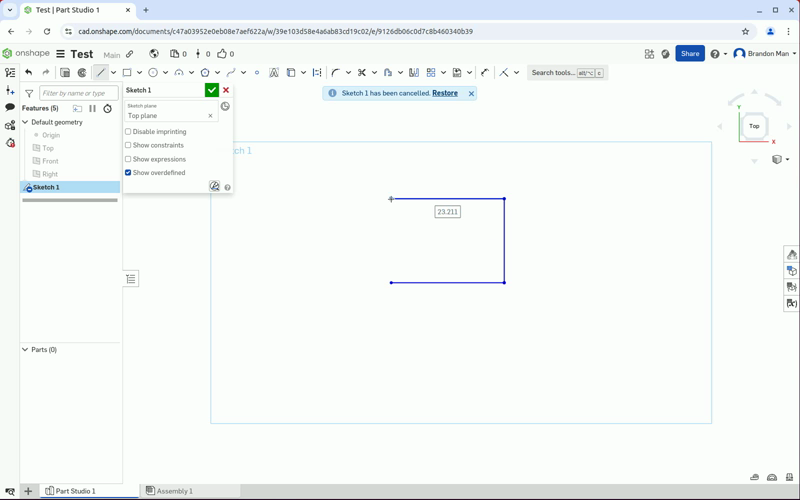
mouse_move(391, 282)
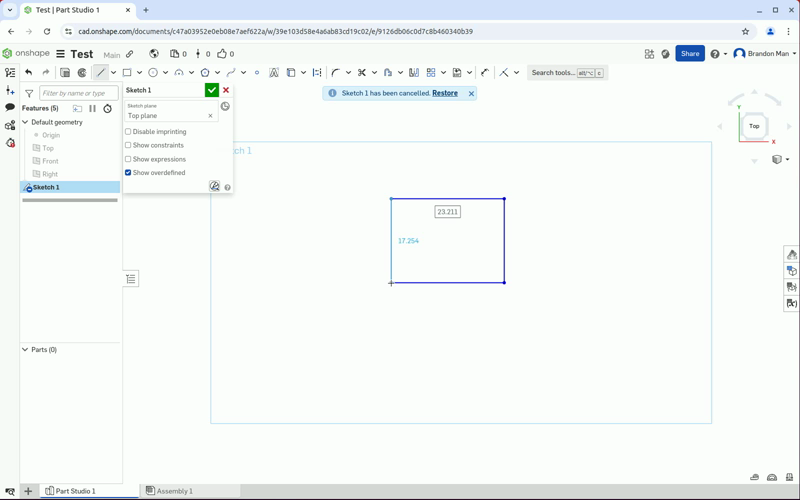
key_up(shift)
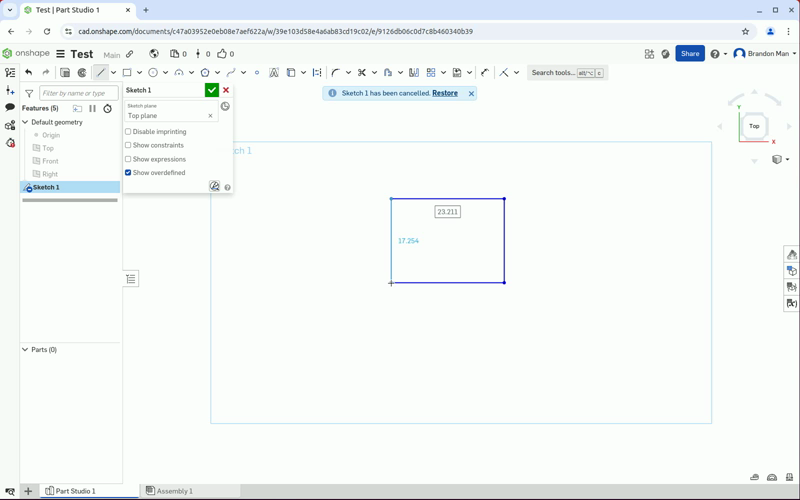
click(391, 282)
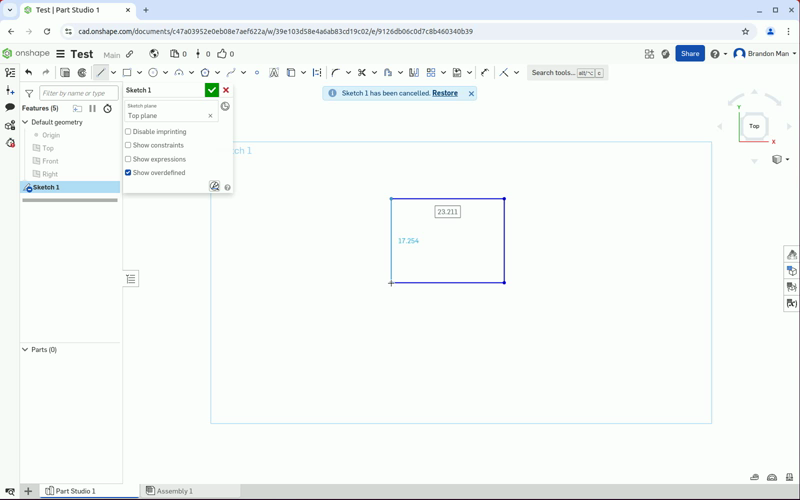
key(esc)
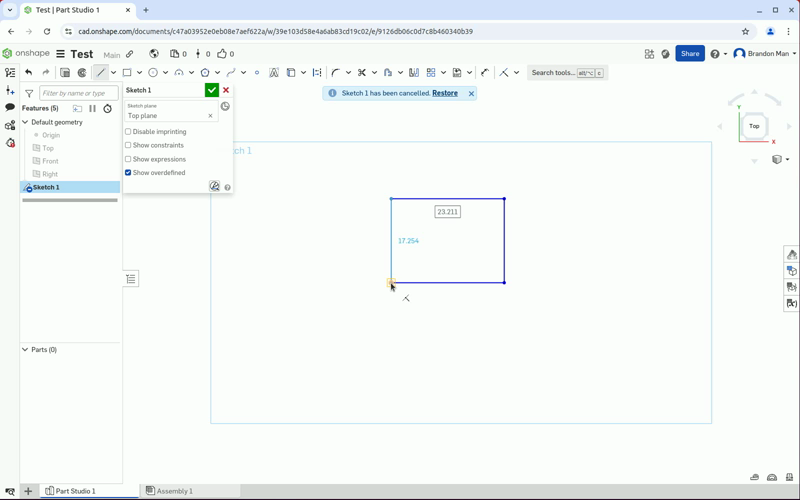
key(c)
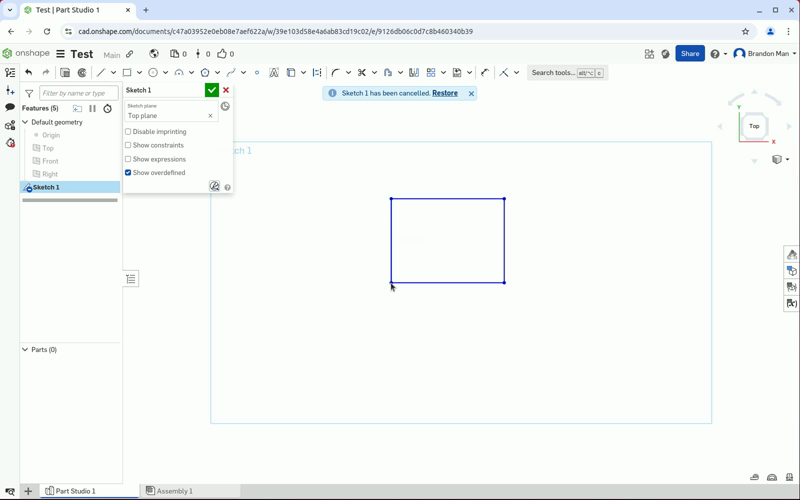
key_down(shift)
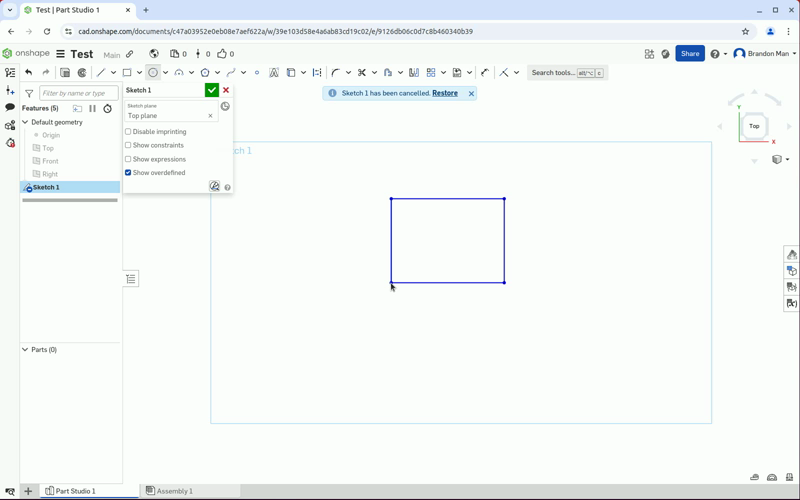
mouse_move(408, 240)
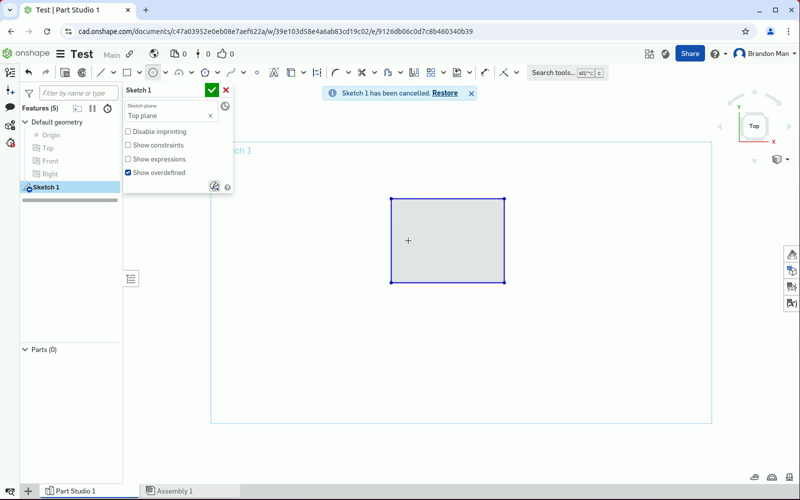
click(408, 240)
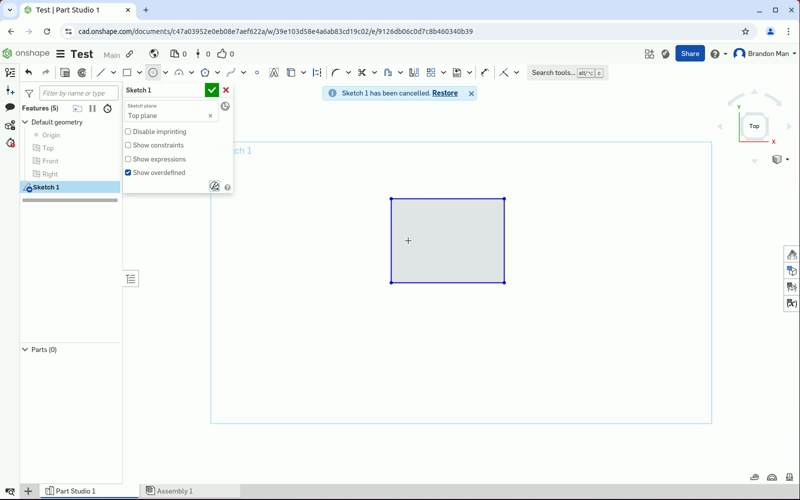
key_up(shift)
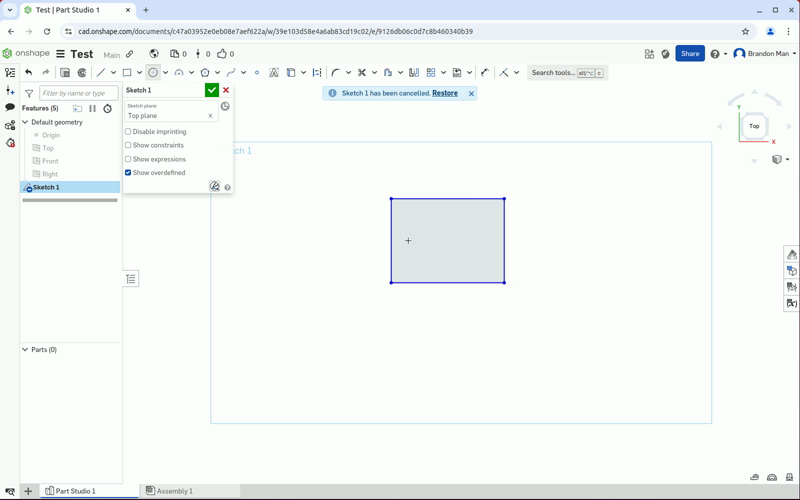
mouse_move(419, 240)
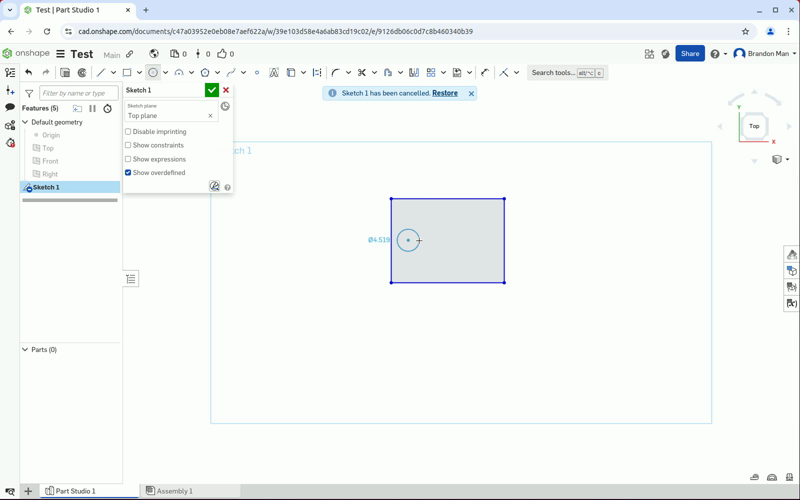
click(419, 240)
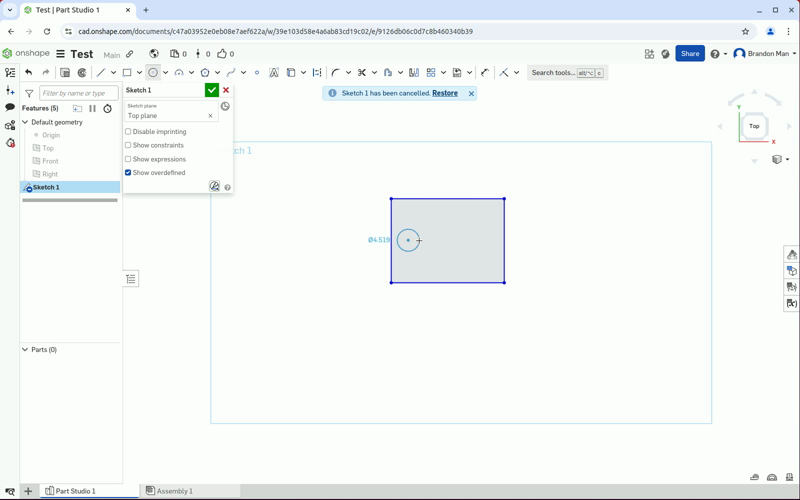
key(esc)
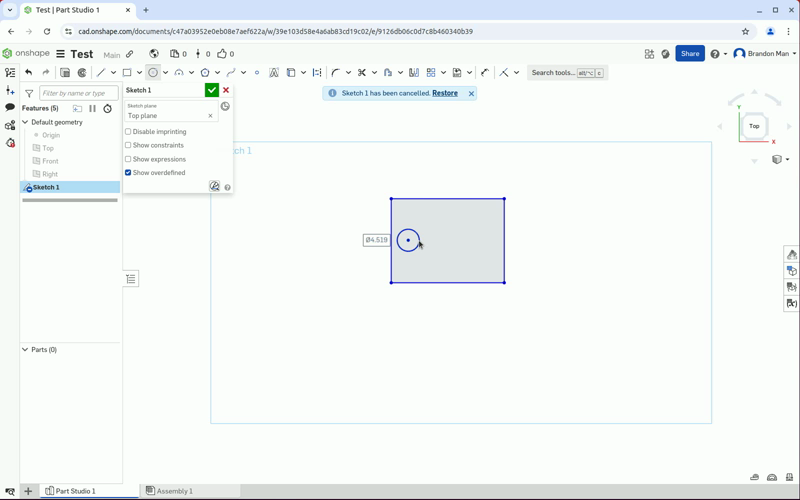
key(c)
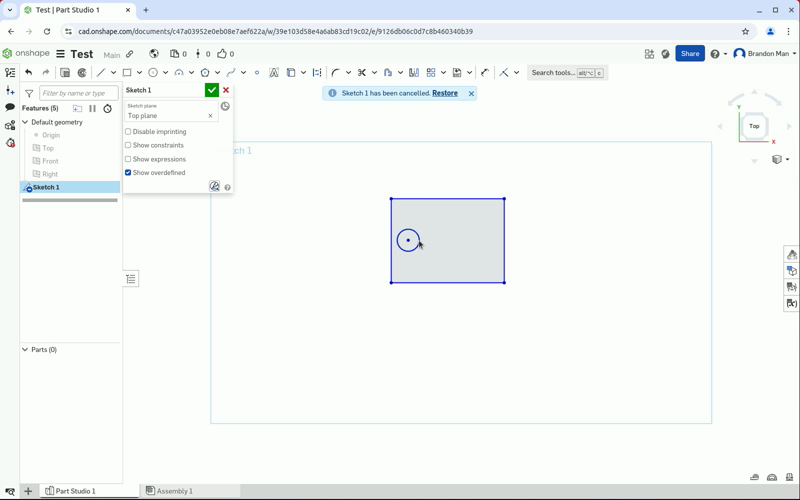
key_down(shift)
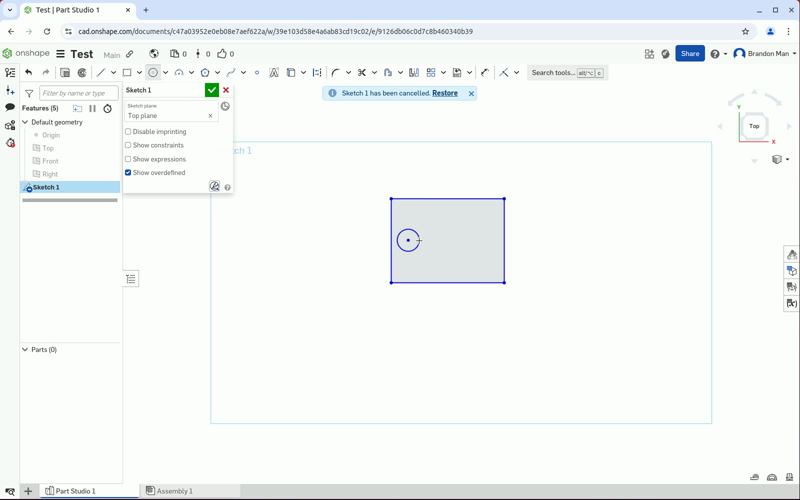
mouse_move(486, 240)
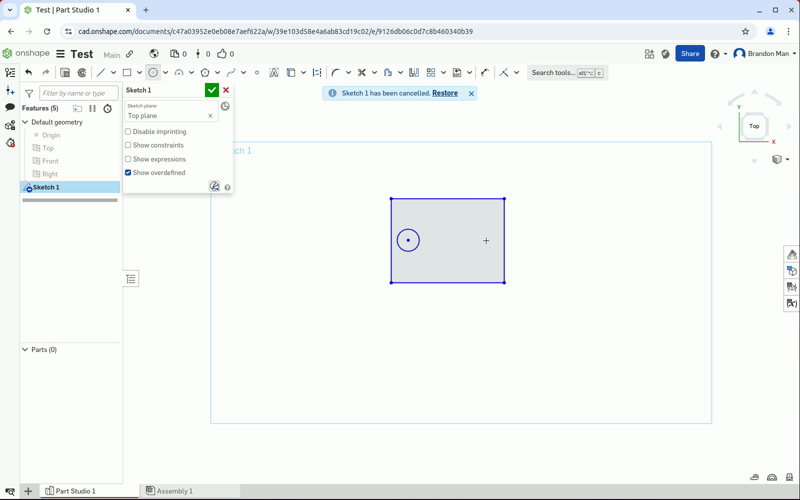
click(486, 240)
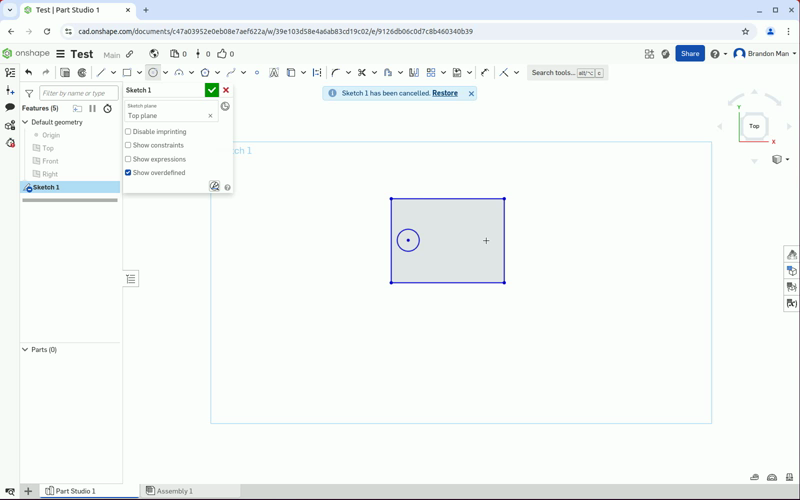
key_up(shift)
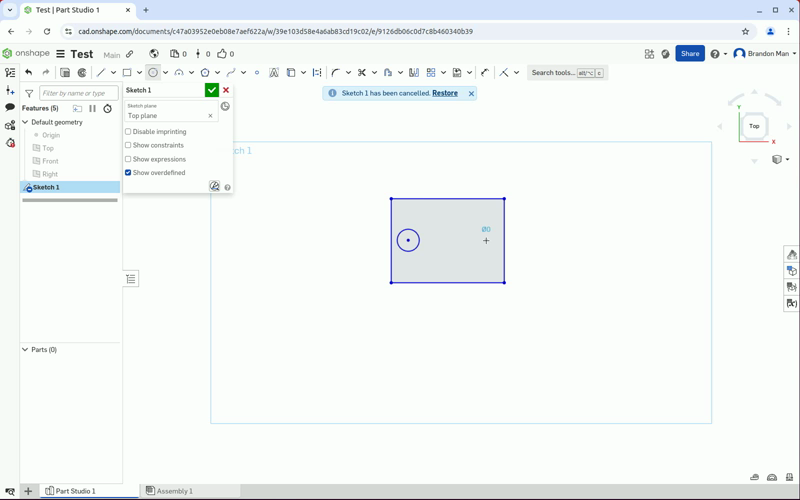
mouse_move(497, 240)
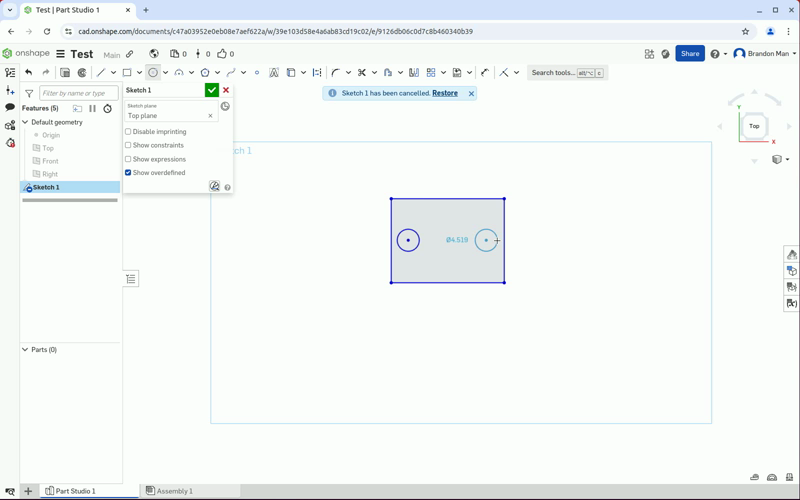
click(497, 240)
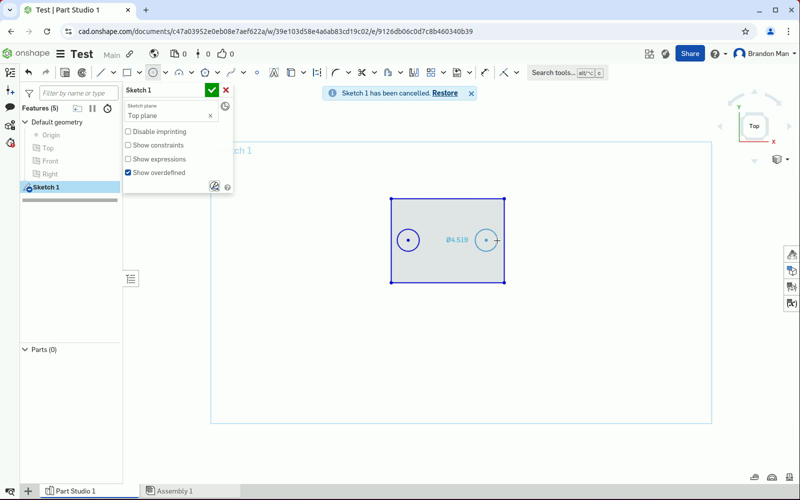
key(esc)
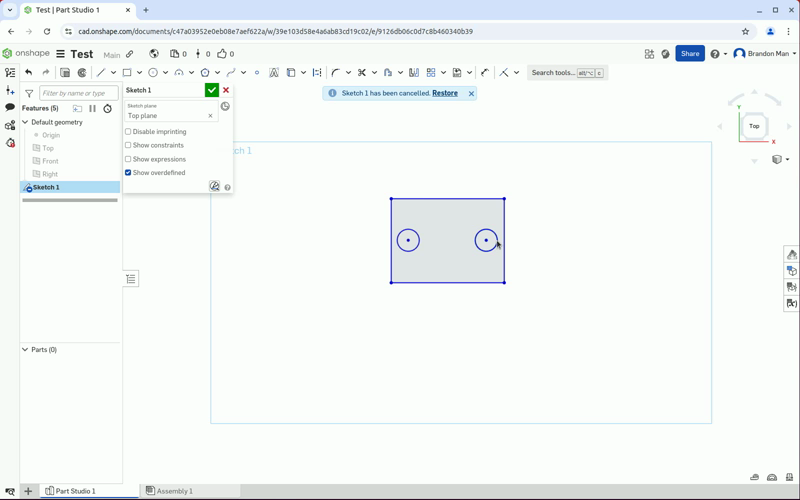
mouse_move(428, 267)
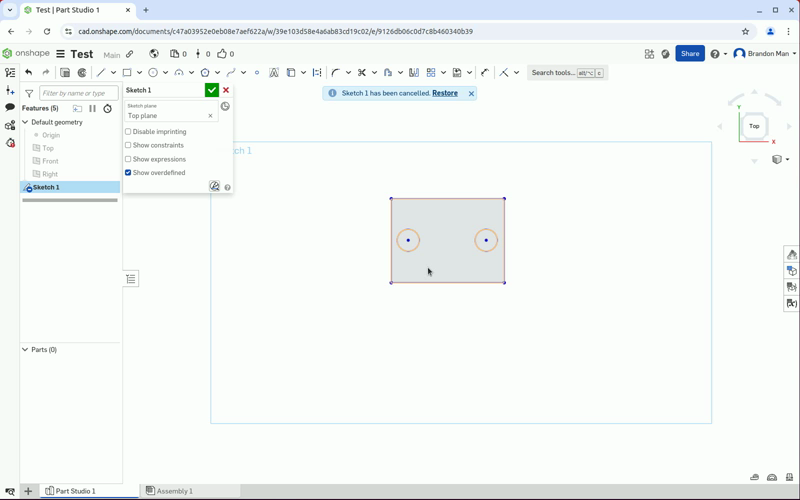
click(428, 267)
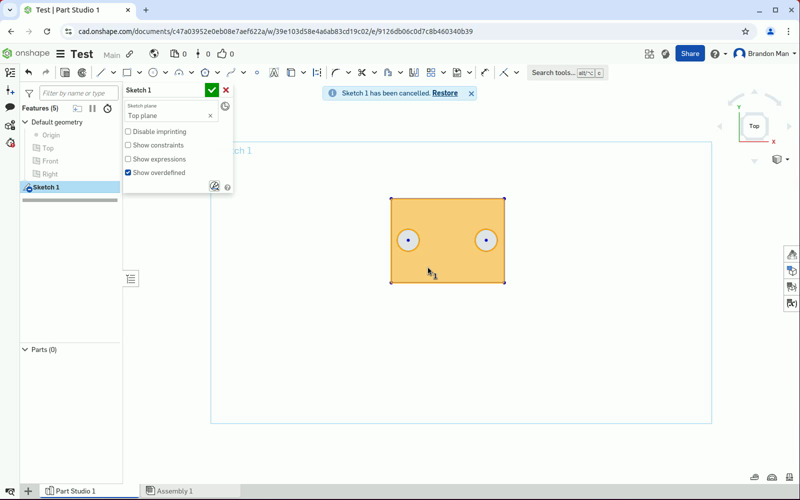
mouse_move(73, 352)
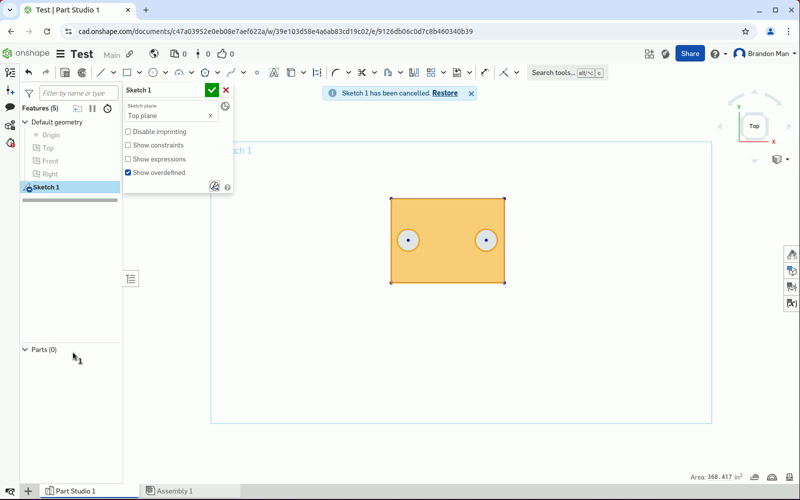
key(shift+y)
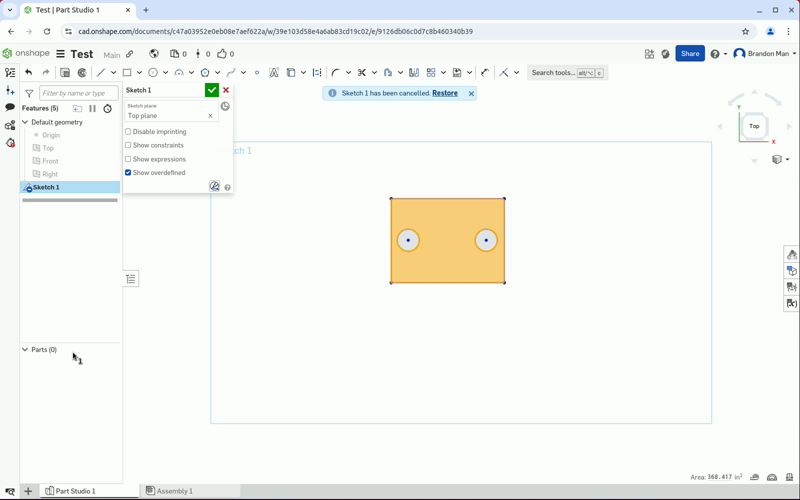
key(shift+e)
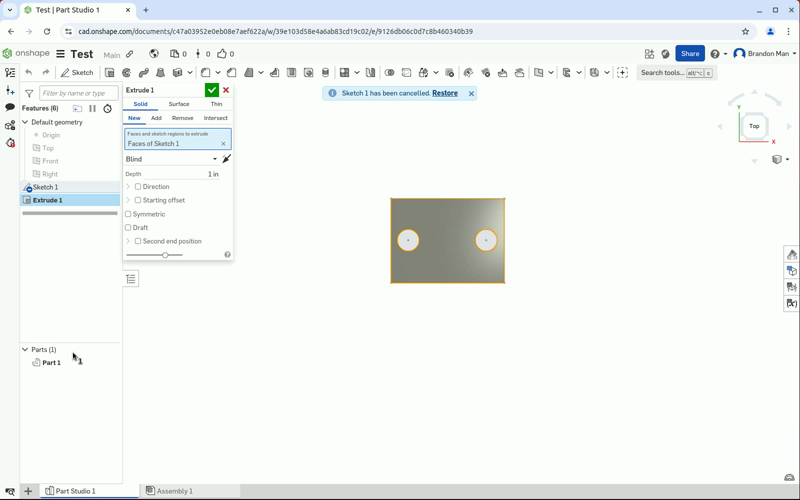
mouse_move(143, 106)
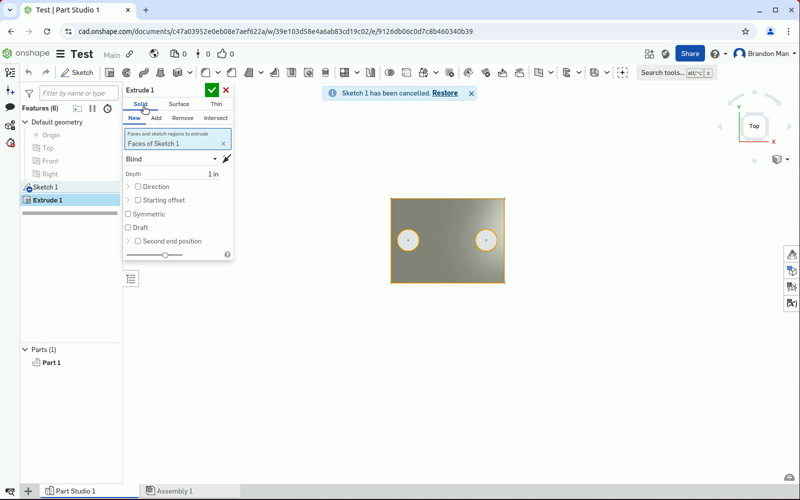
click(143, 106)
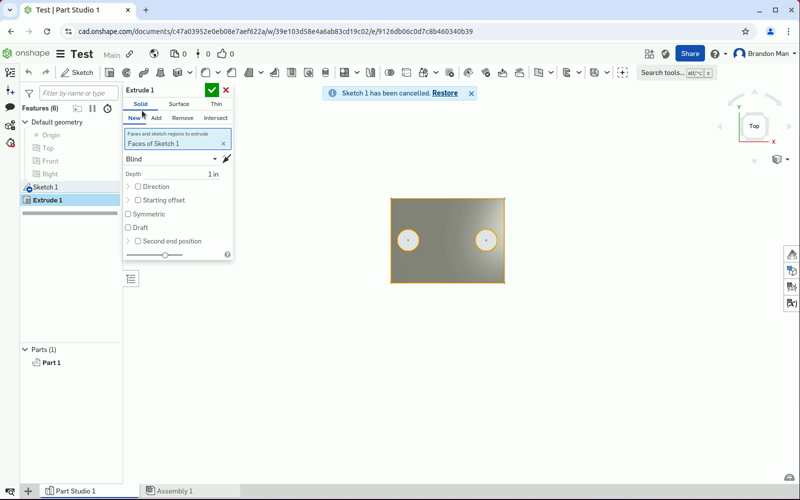
mouse_move(137, 120)
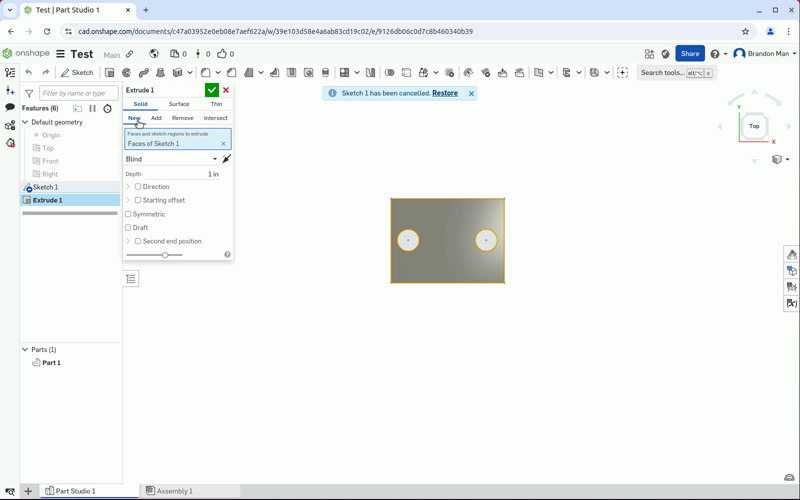
click(137, 120)
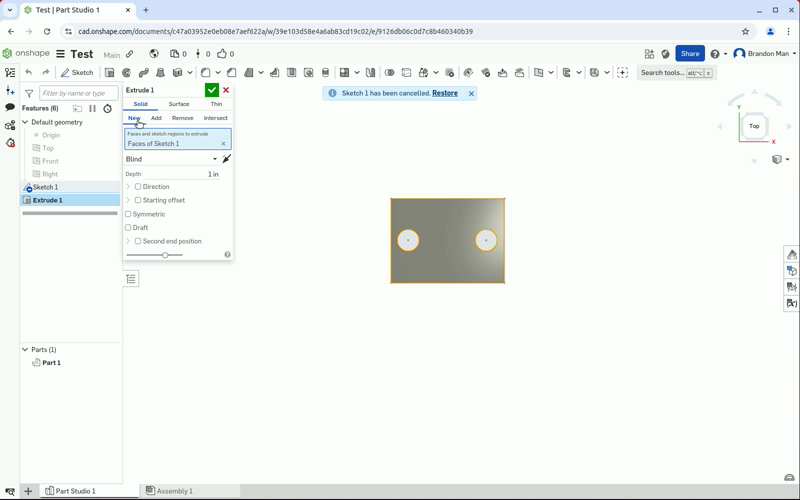
key(tab, 4)
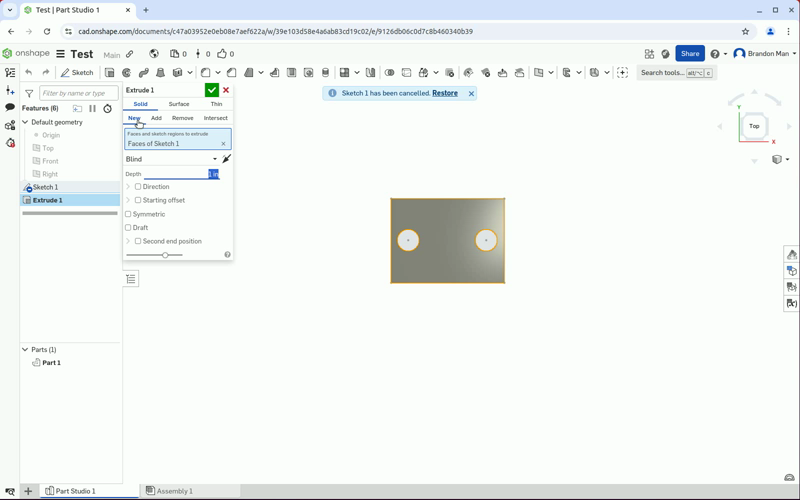
text(11.554)
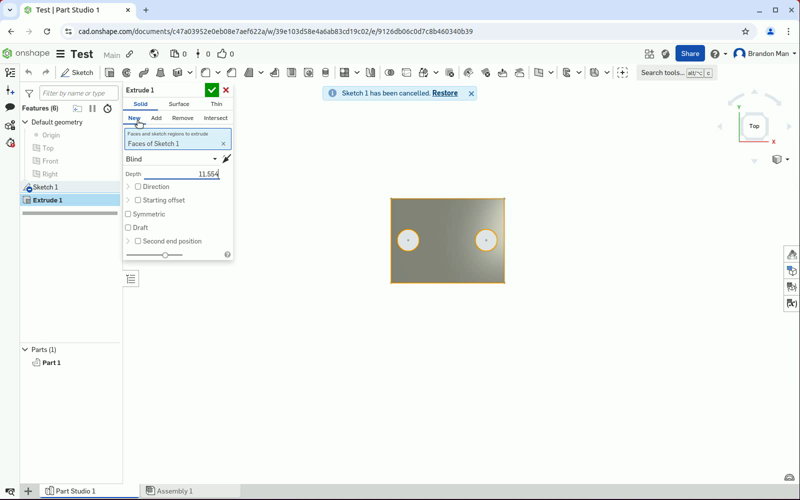
key(enter)
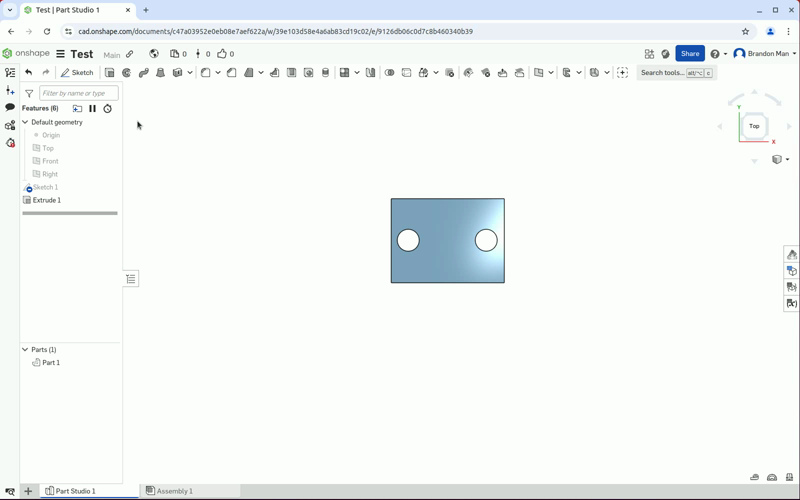
key(shift+h)
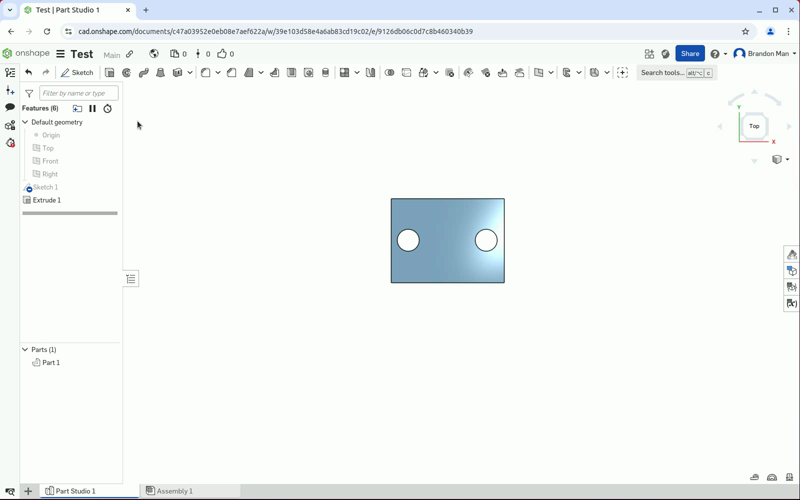
key(shift+h)
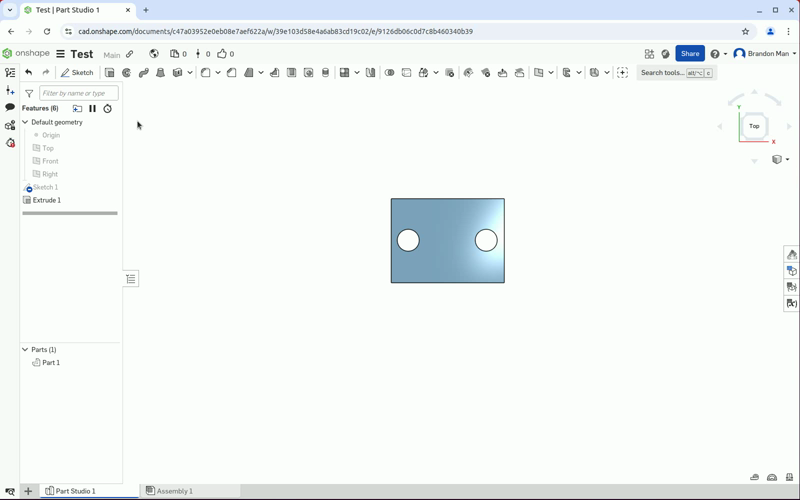
mouse_move(73, 189)
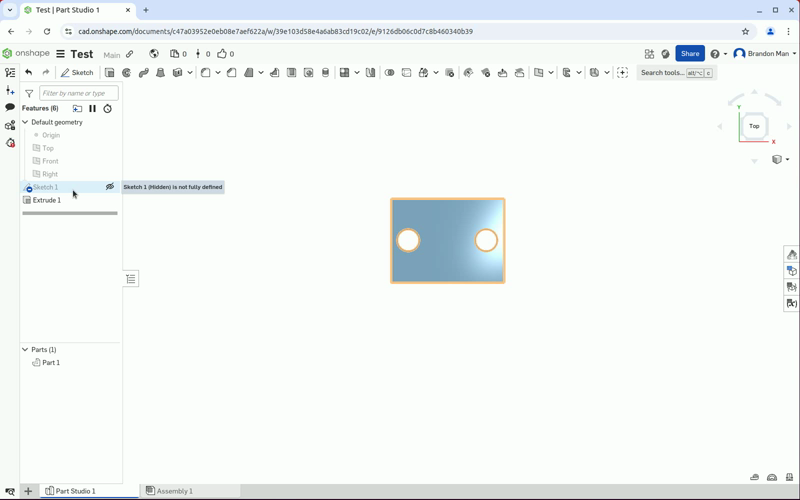
click(73, 189)
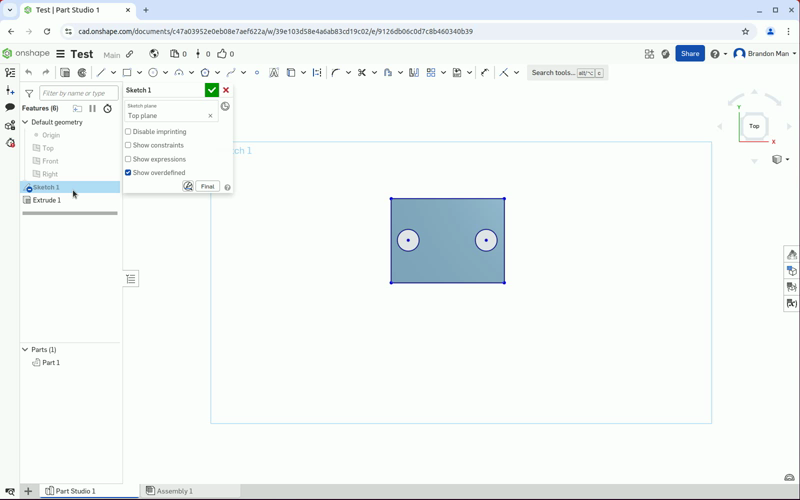
mouse_move(229, 92)
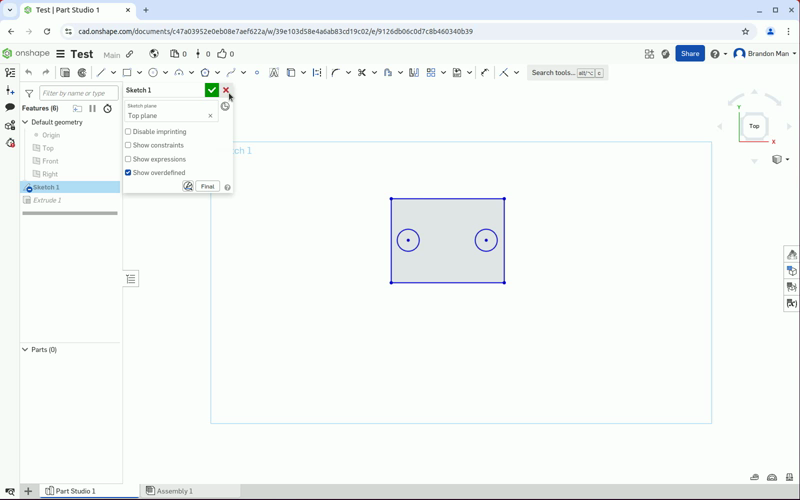
click(229, 92)
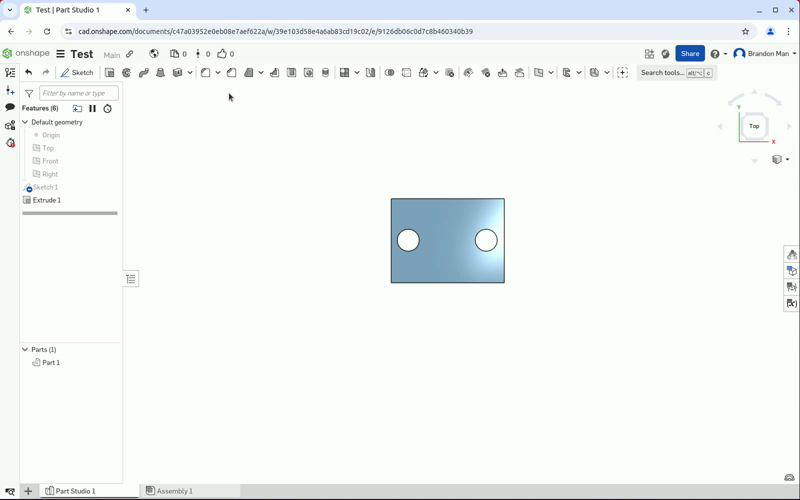
mouse_move(73, 352)
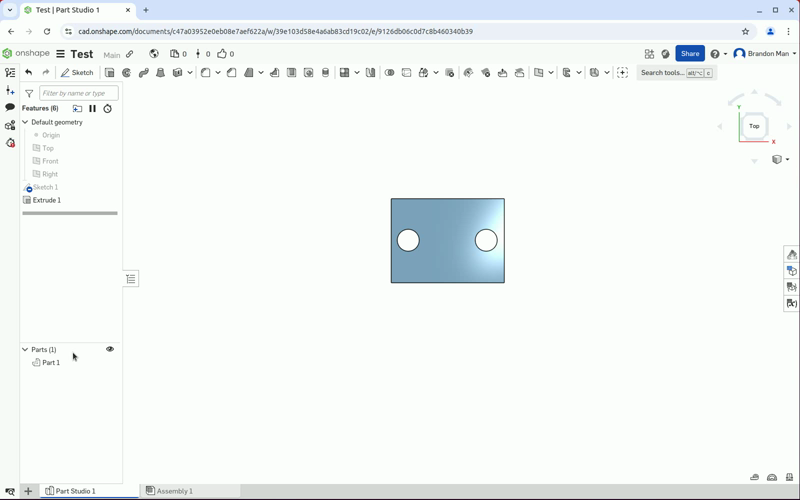
key(y)
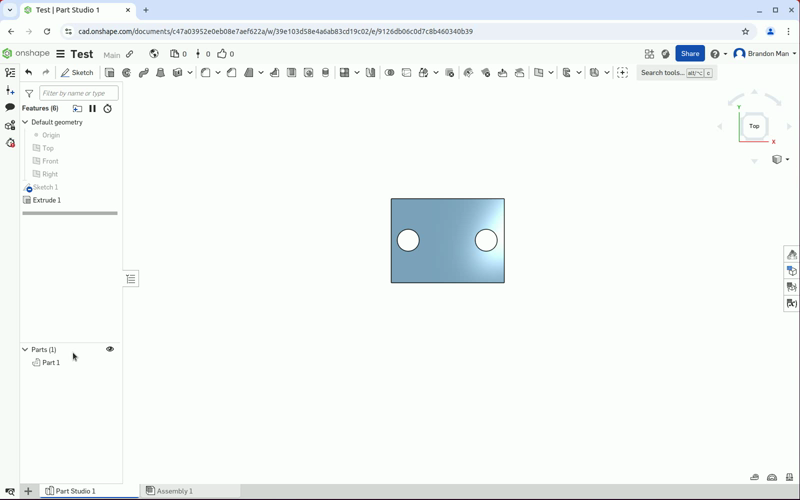
key(shift+p)
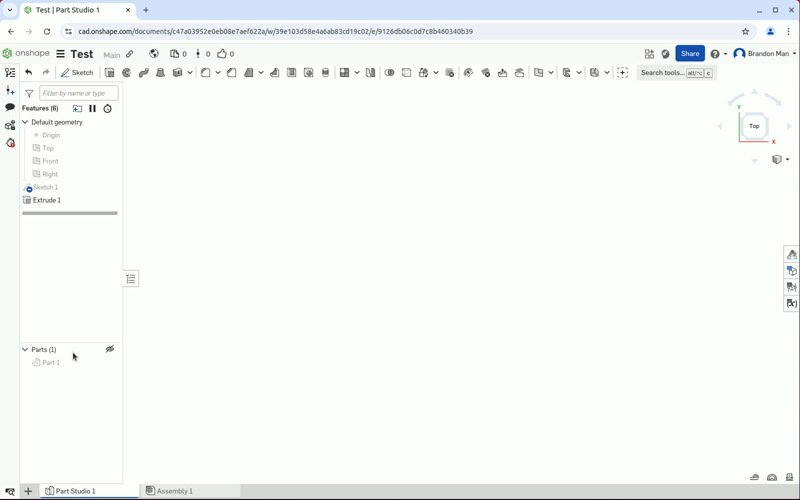
key(space)
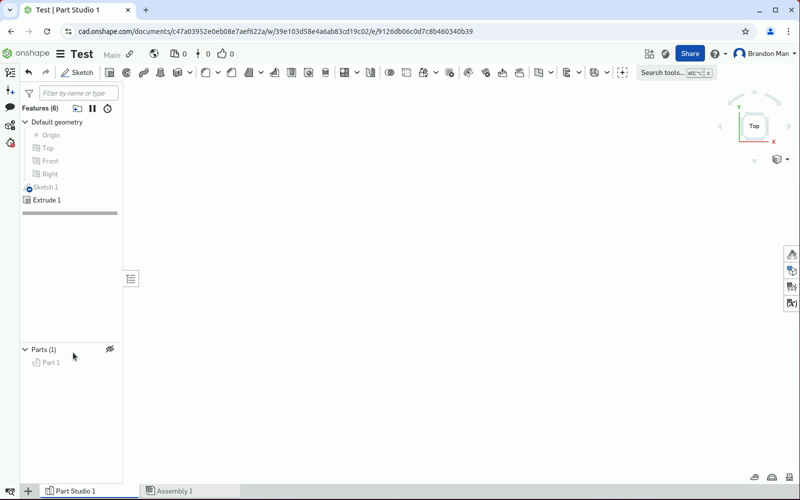
key_down(shift)
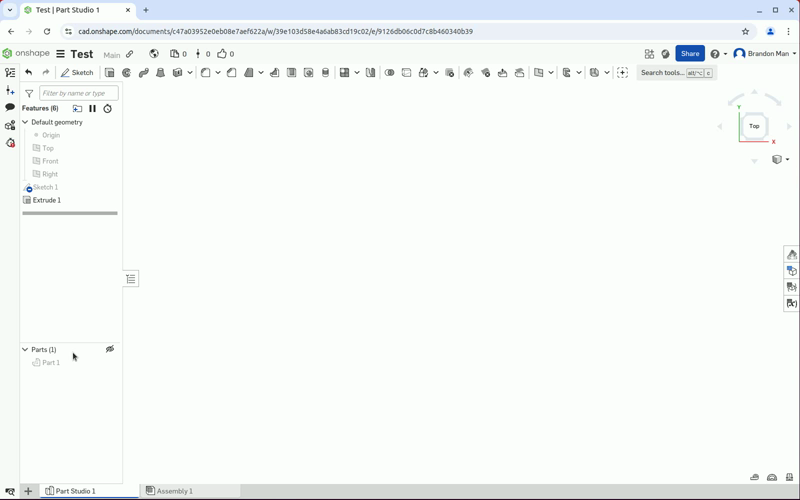
key(up)
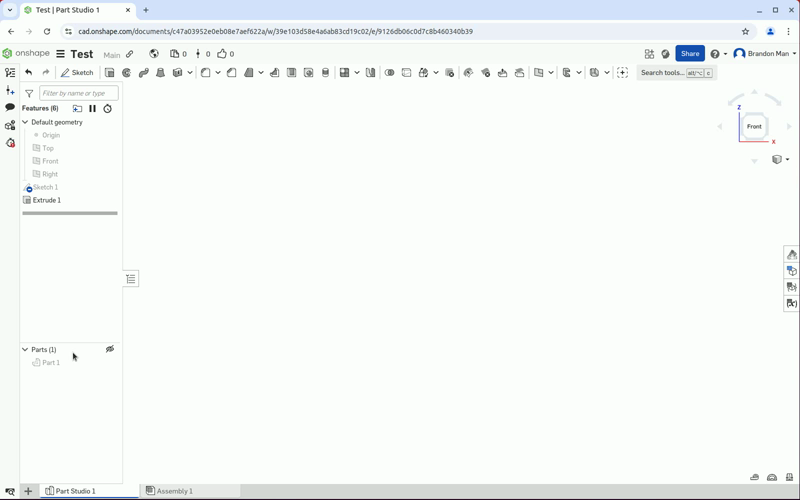
key_up(shift)
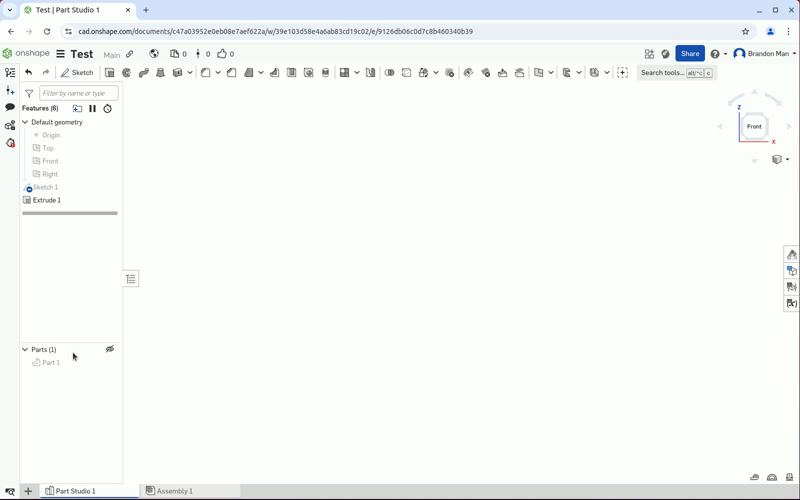
mouse_move(73, 352)
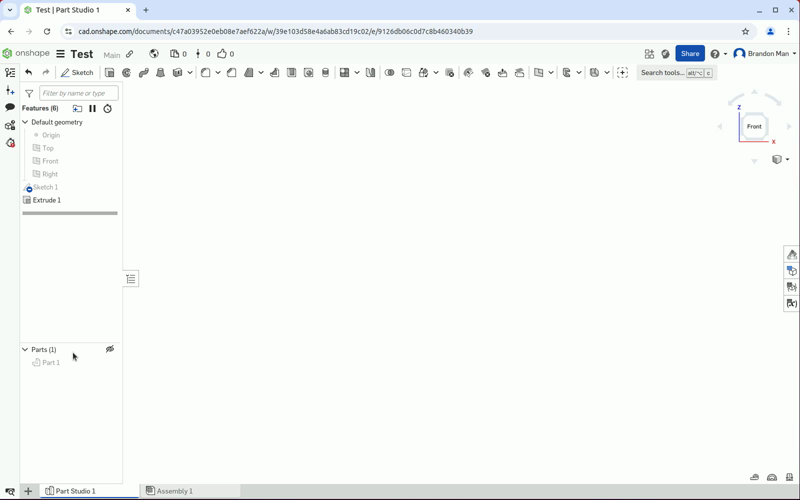
key(shift+y)
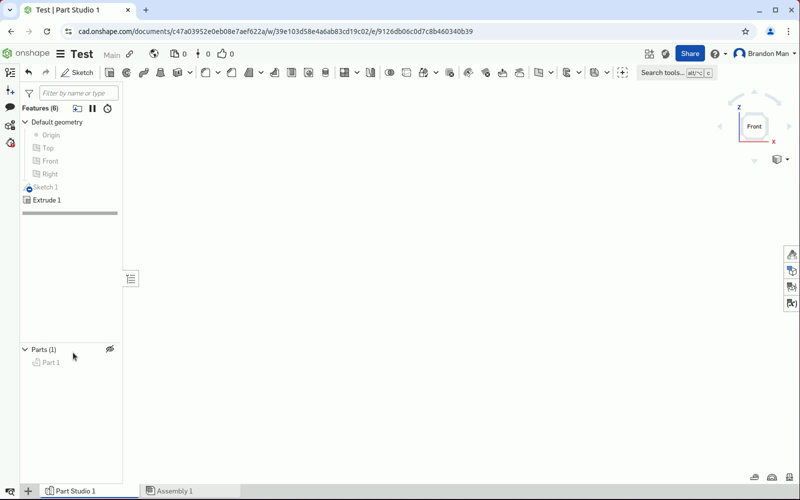
key(shift+s)
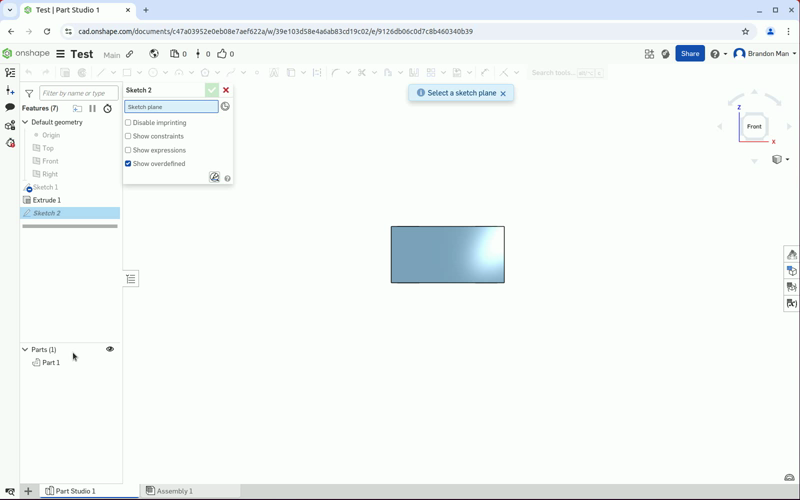
mouse_move(73, 163)
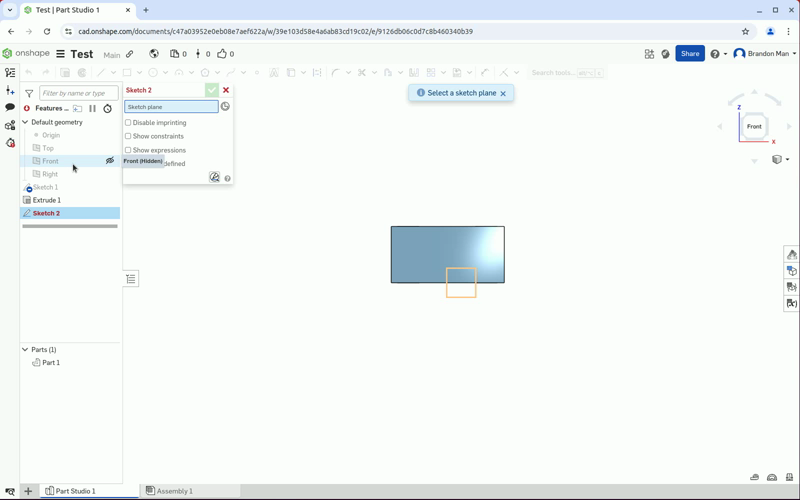
click(73, 163)
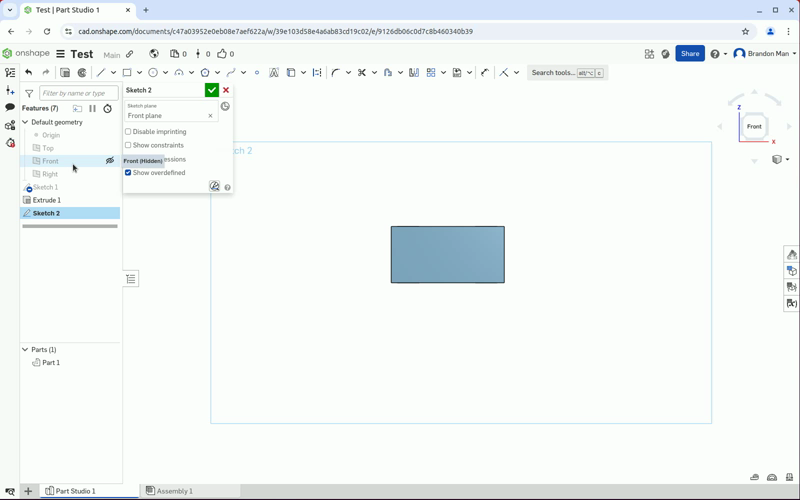
mouse_move(73, 352)
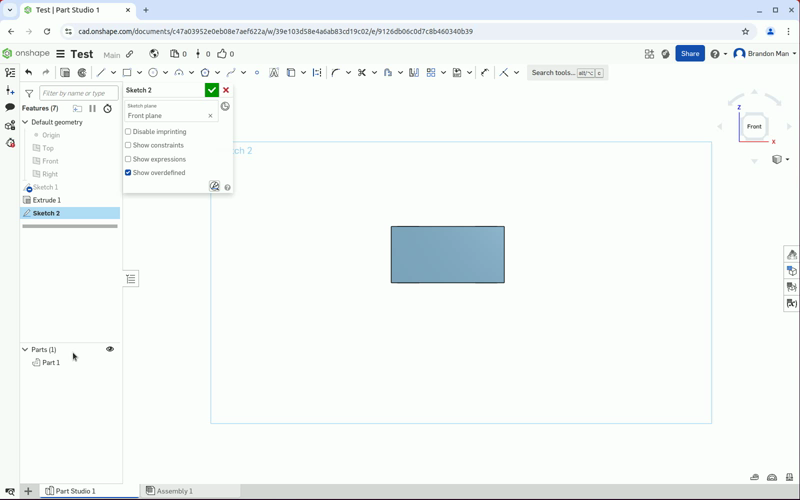
key(y)
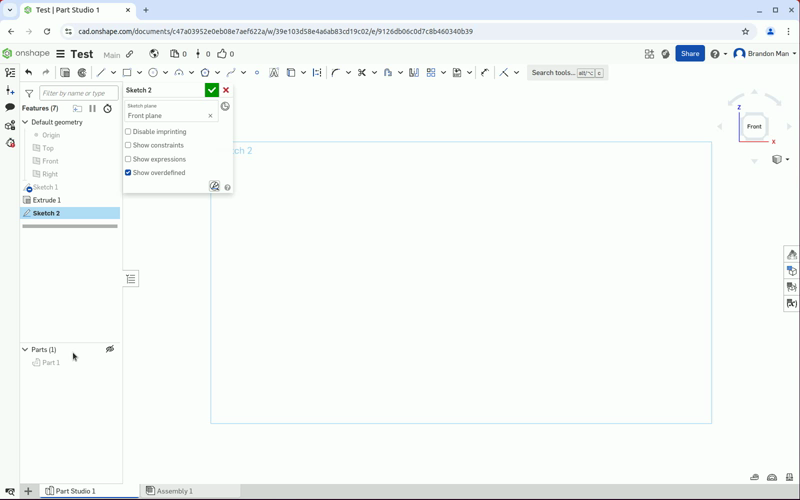
key(a)
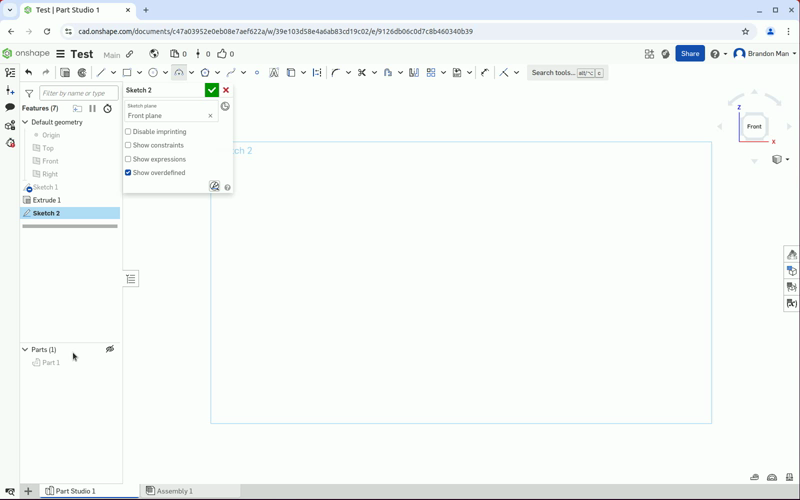
key_down(shift)
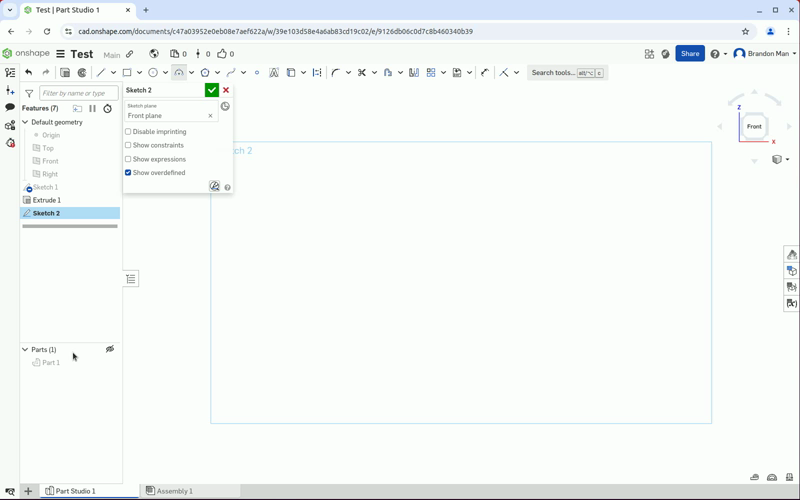
mouse_move(419, 226)
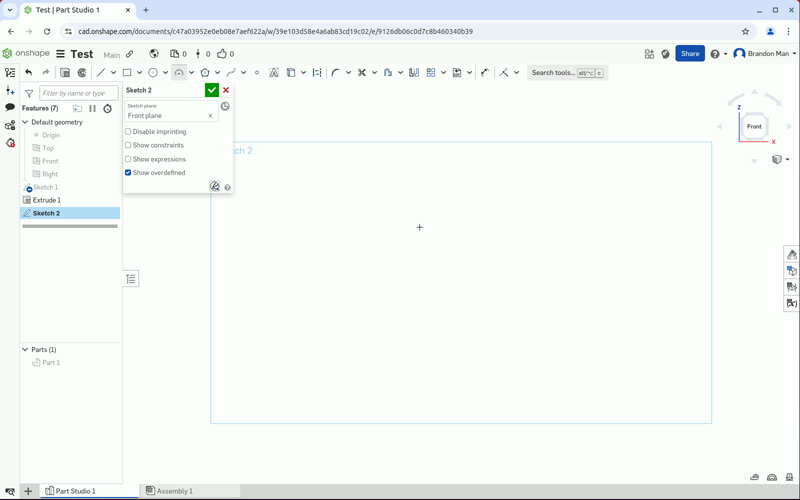
click(419, 226)
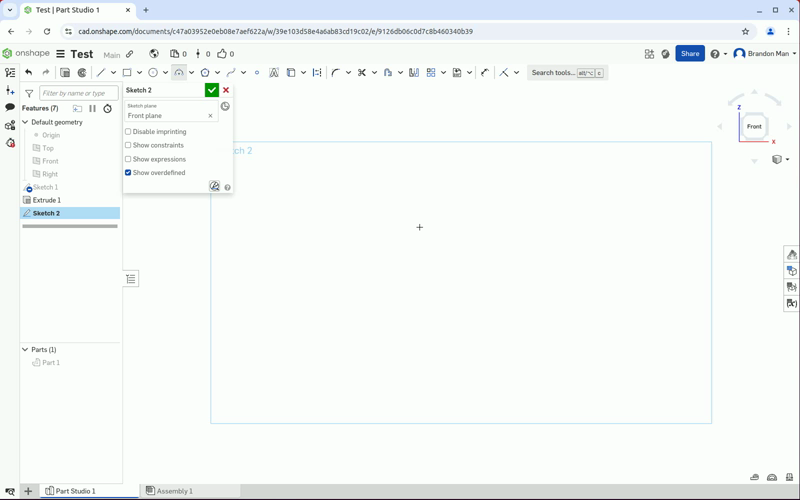
key_up(shift)
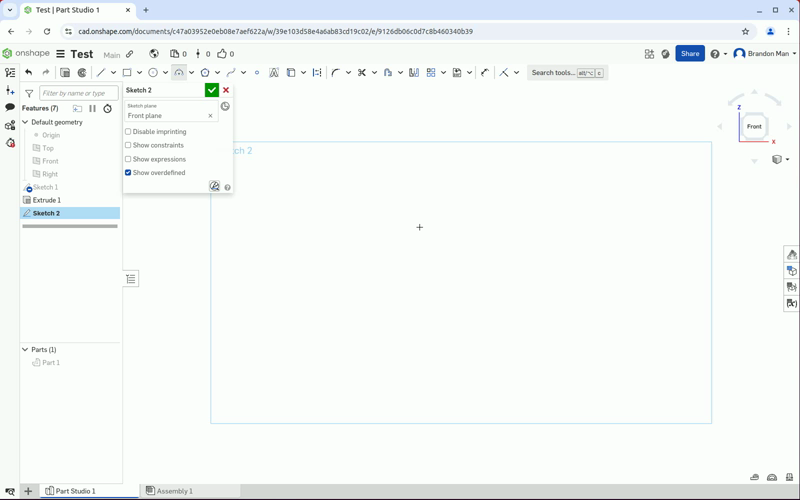
key_down(shift)
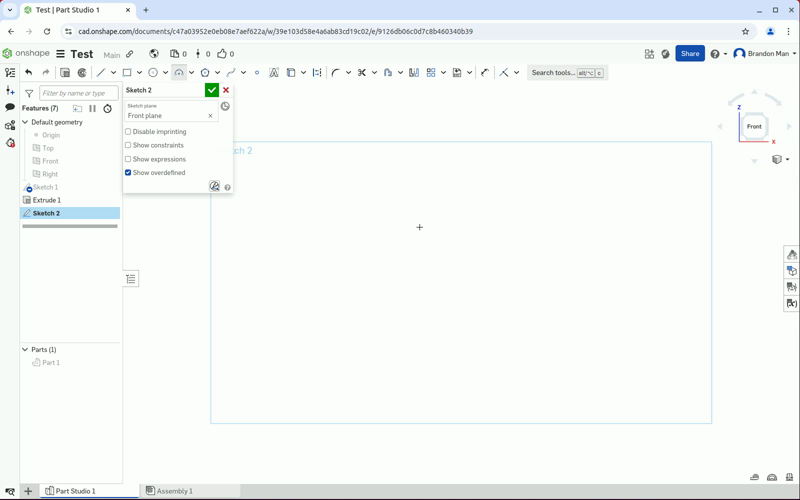
mouse_move(476, 226)
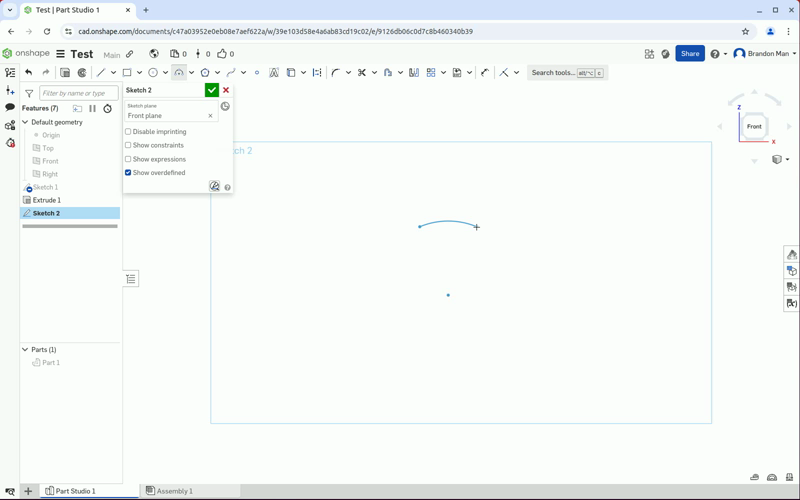
click(476, 226)
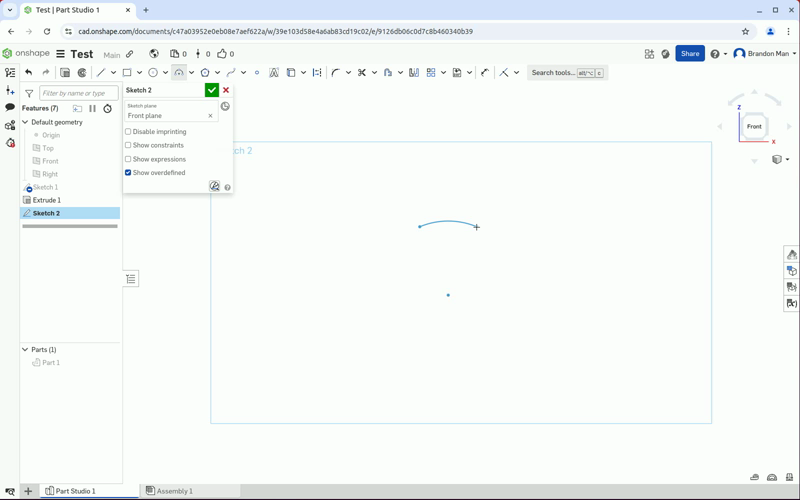
mouse_move(448, 255)
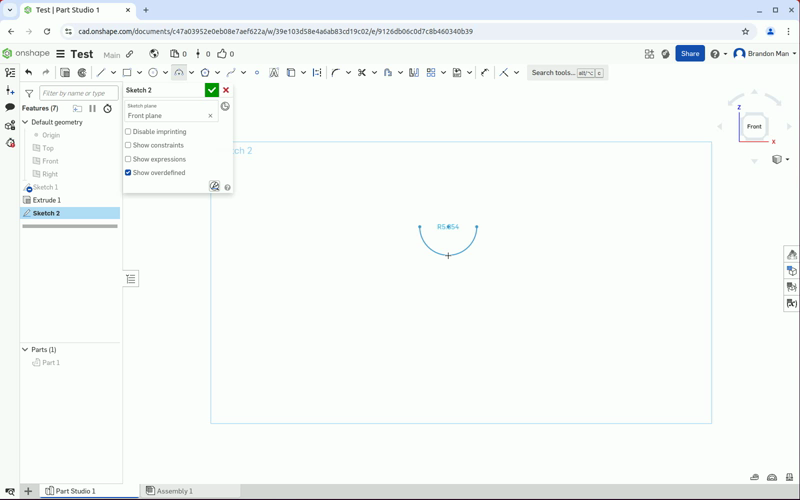
click(448, 255)
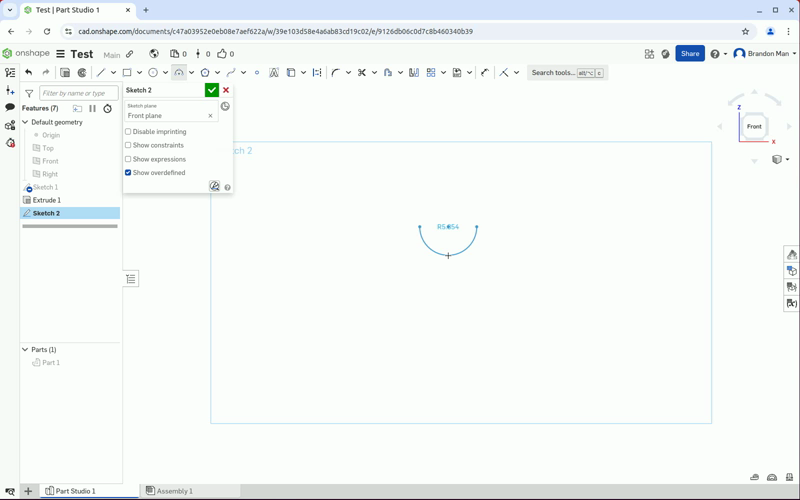
key_up(shift)
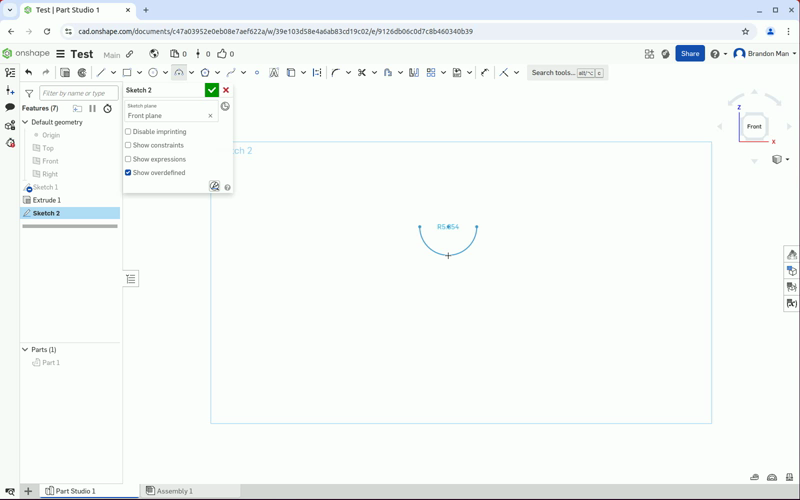
key(esc)
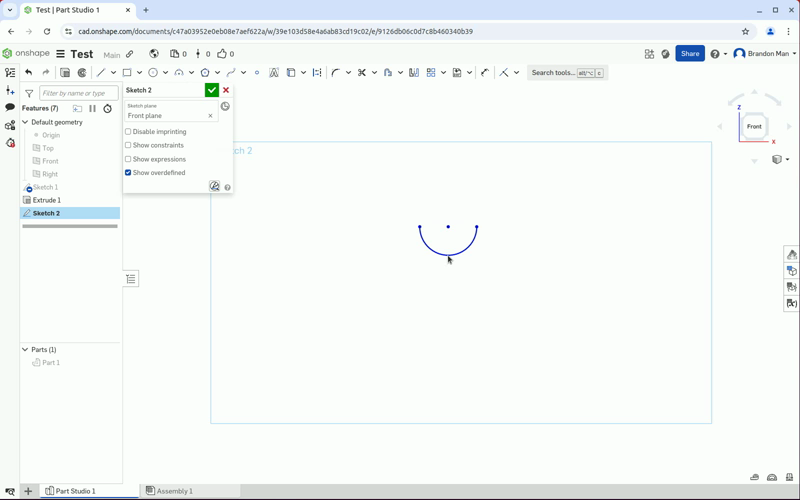
key(l)
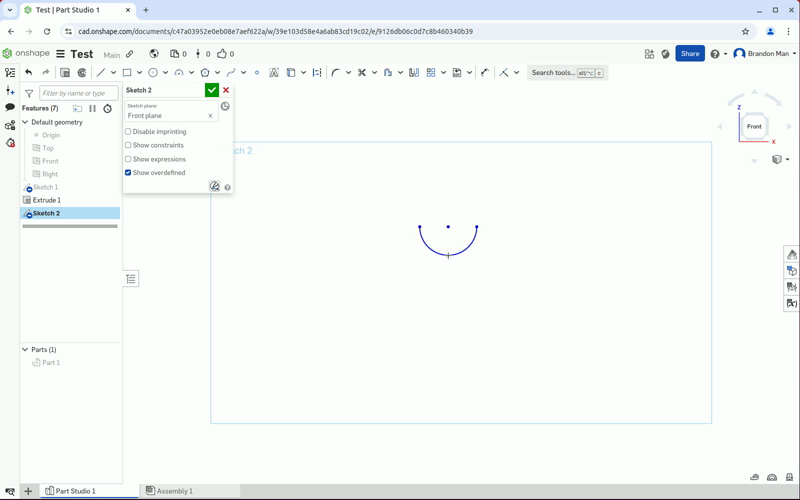
mouse_move(476, 226)
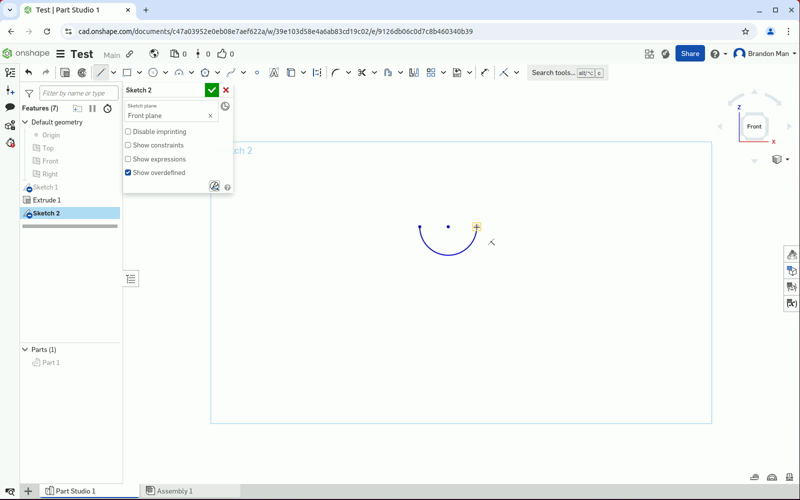
click(476, 226)
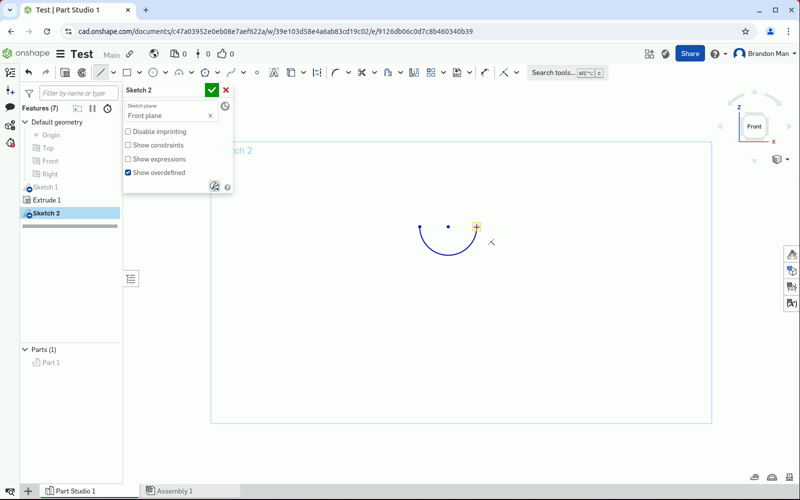
key_down(shift)
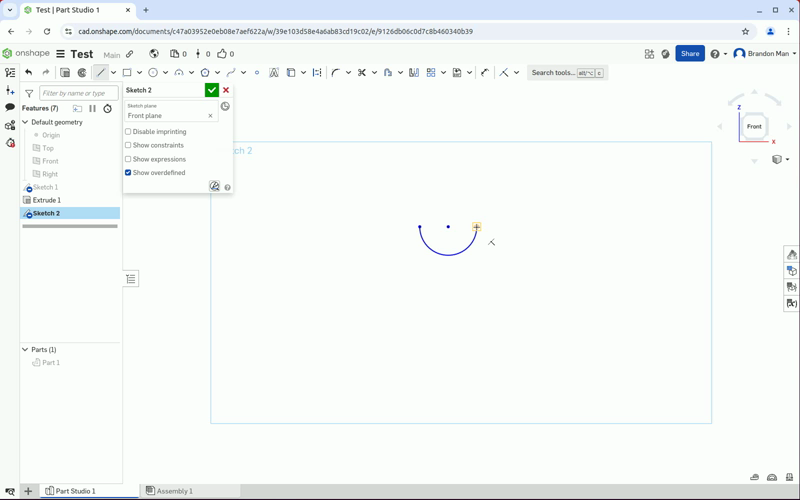
mouse_move(506, 226)
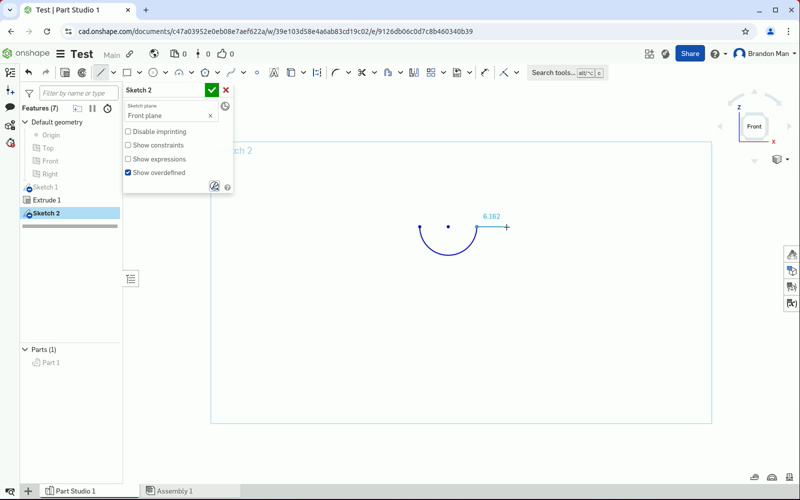
mouse_move(469, 226)
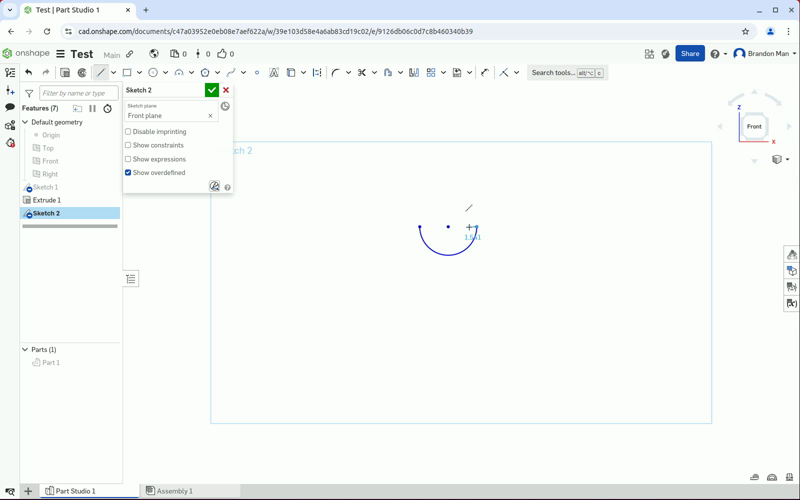
scroll(6)
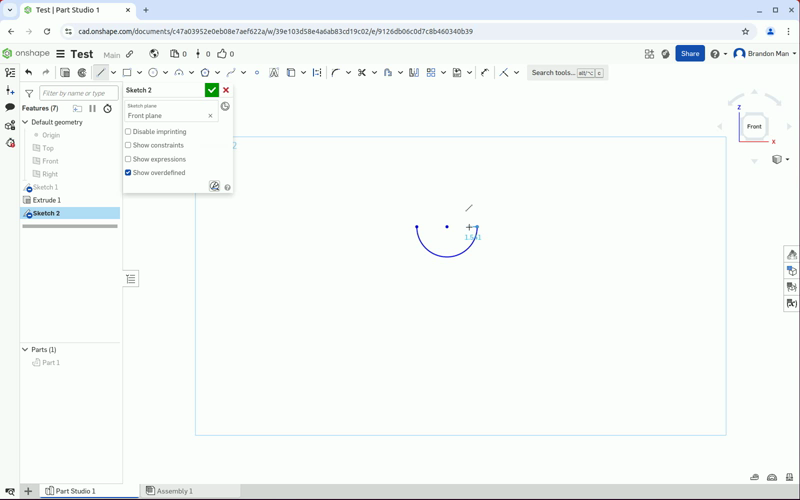
scroll(6)
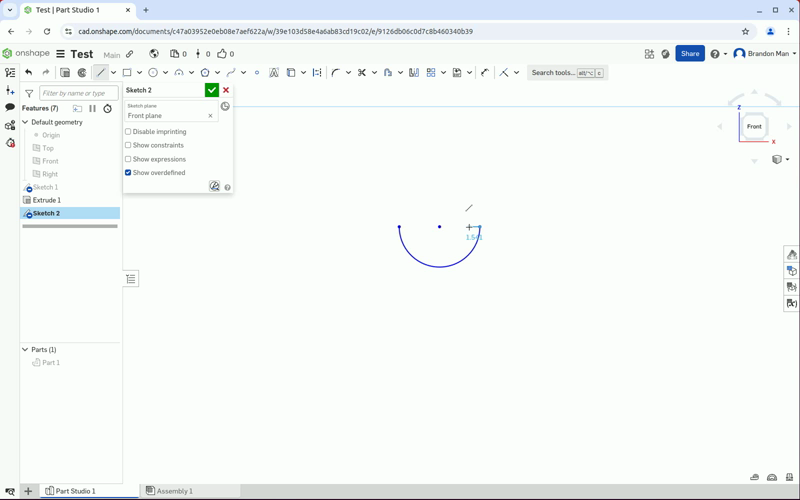
scroll(6)
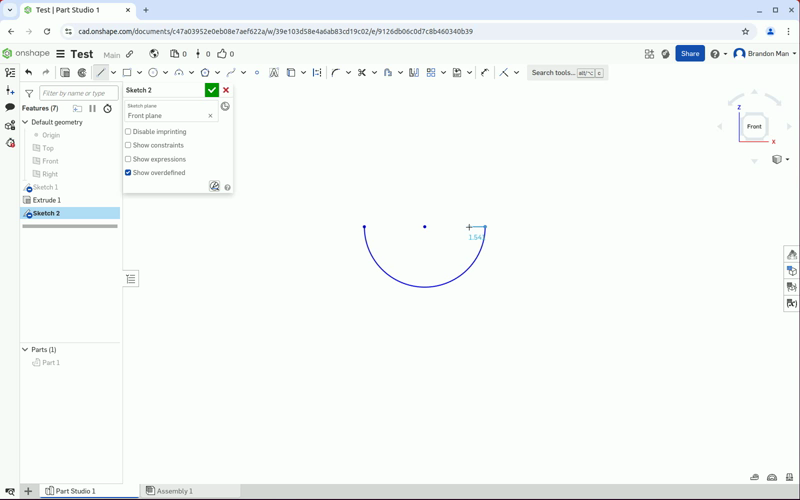
scroll(6)
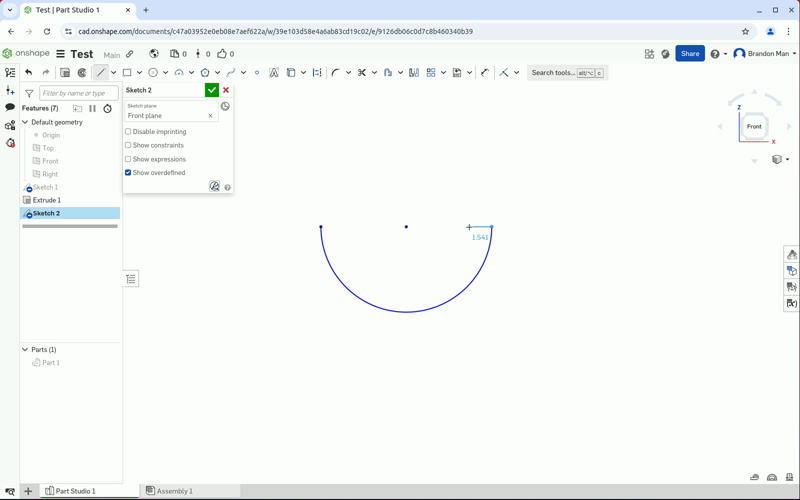
scroll(6)
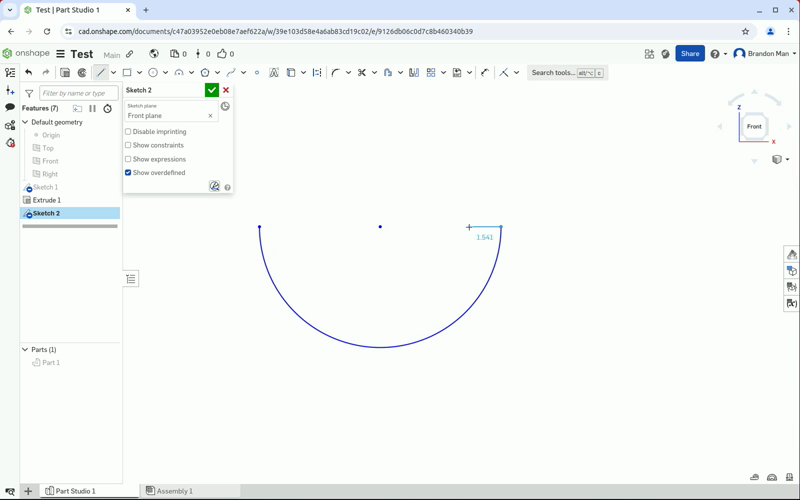
scroll(6)
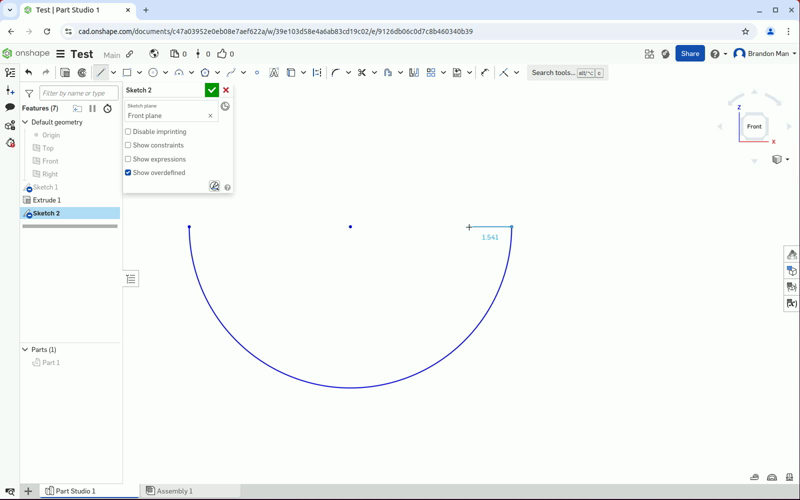
scroll(6)
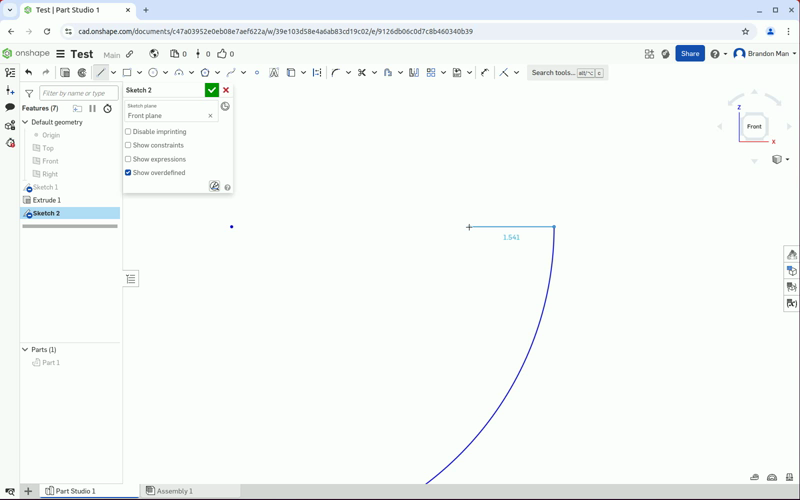
click(469, 226)
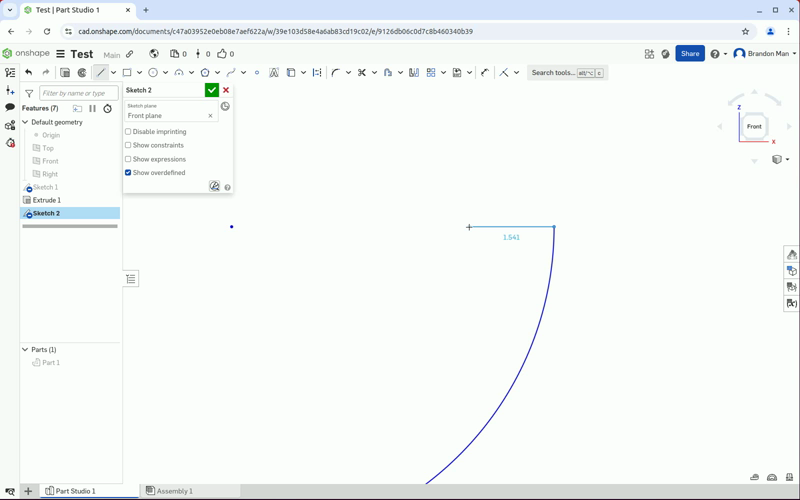
scroll(-6)
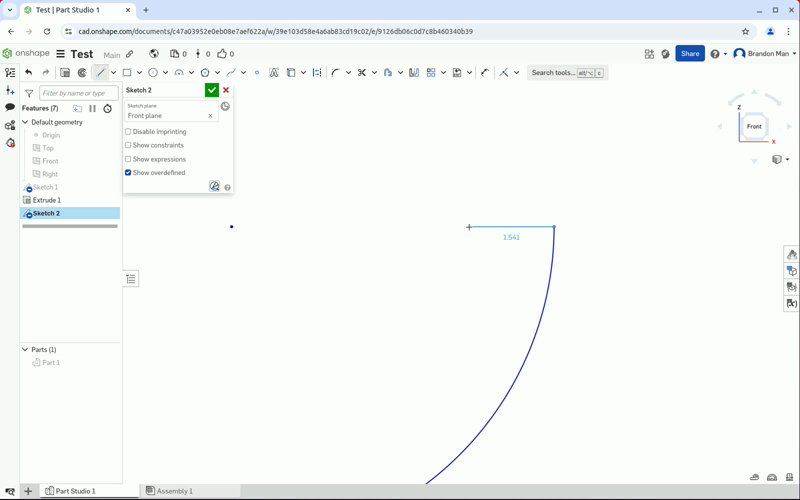
scroll(-6)
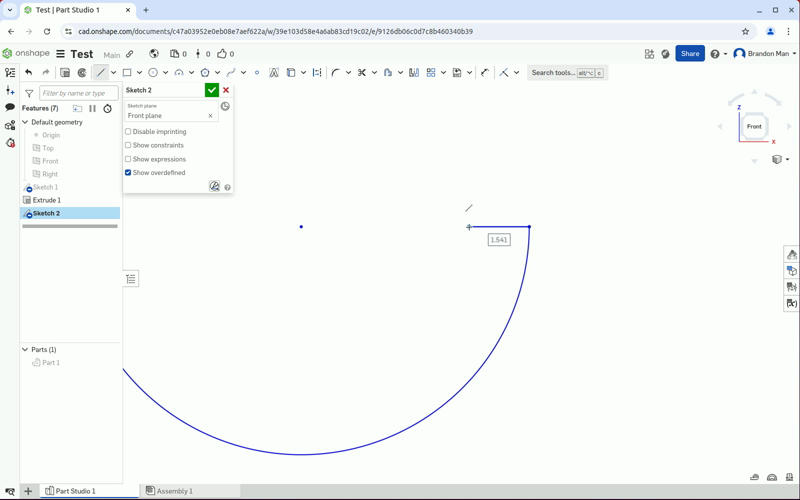
scroll(-6)
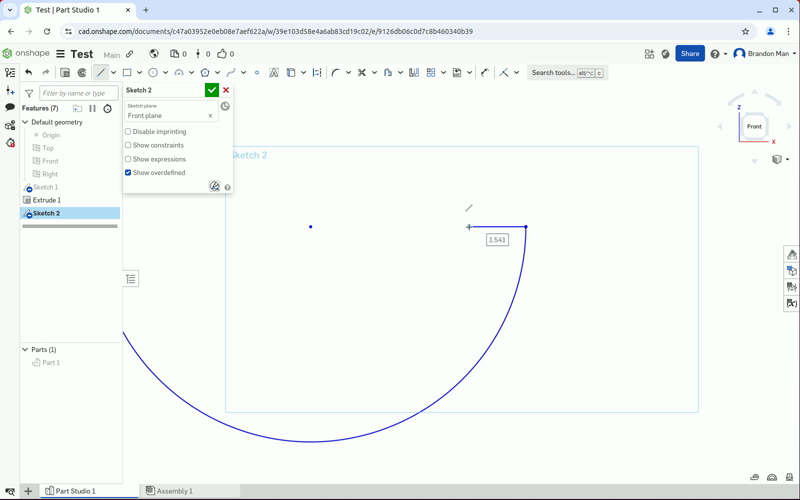
scroll(-6)
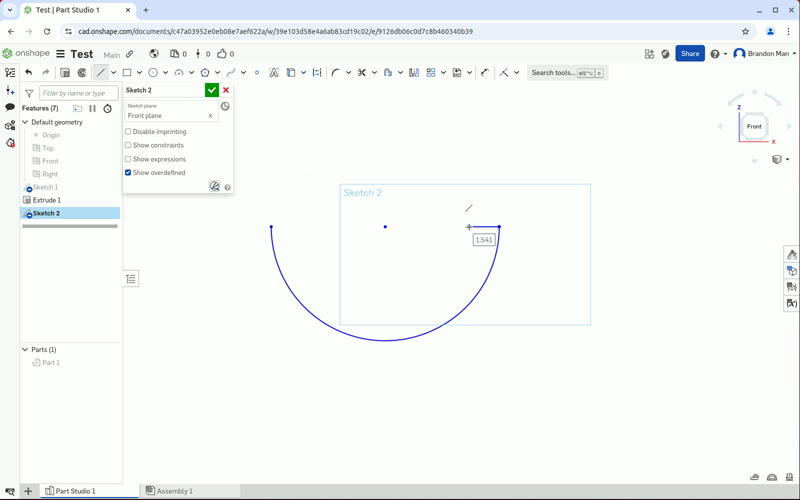
scroll(-6)
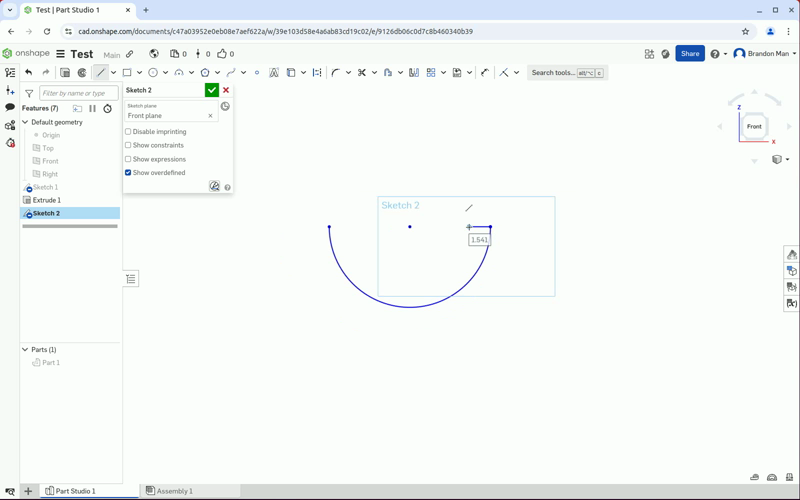
scroll(-6)
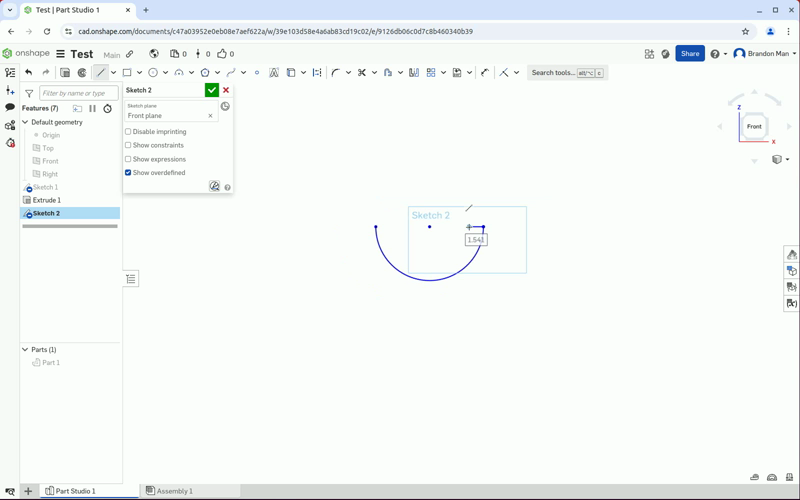
scroll(-6)
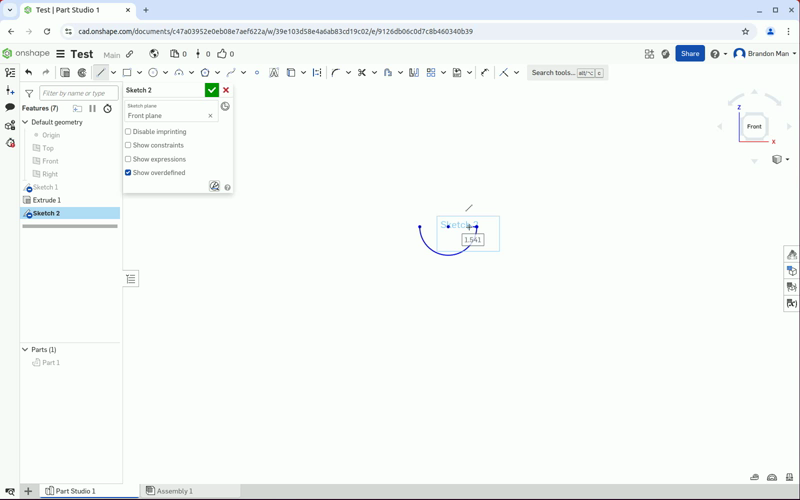
key_up(shift)
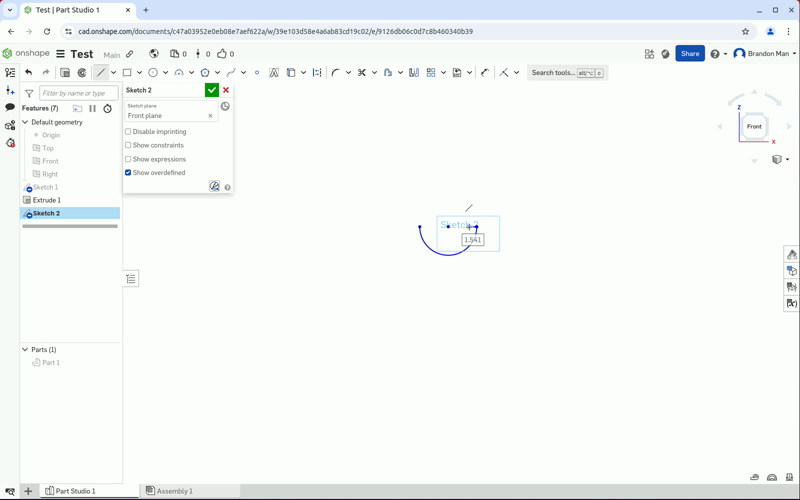
key(esc)
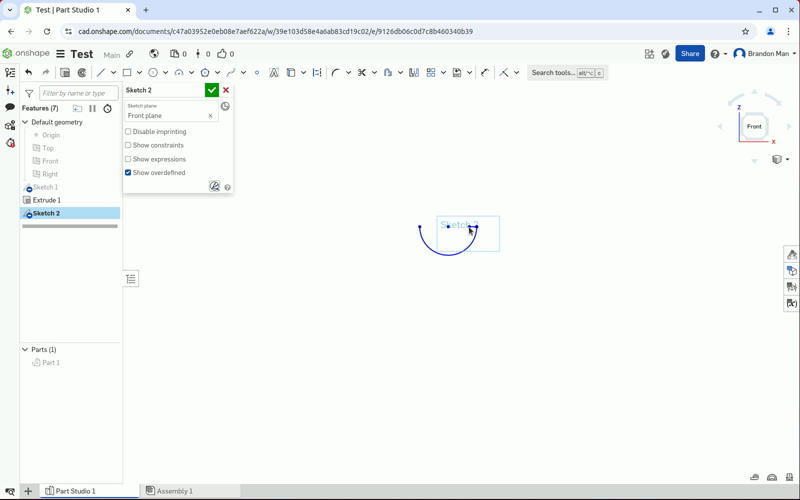
key(a)
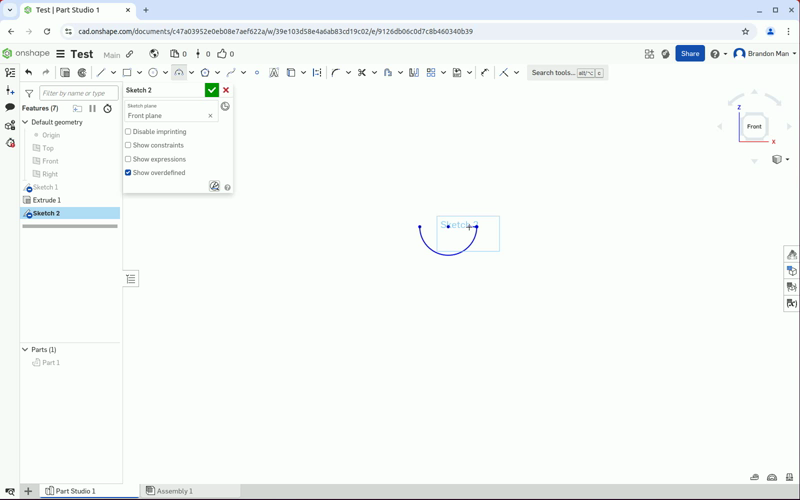
mouse_move(469, 226)
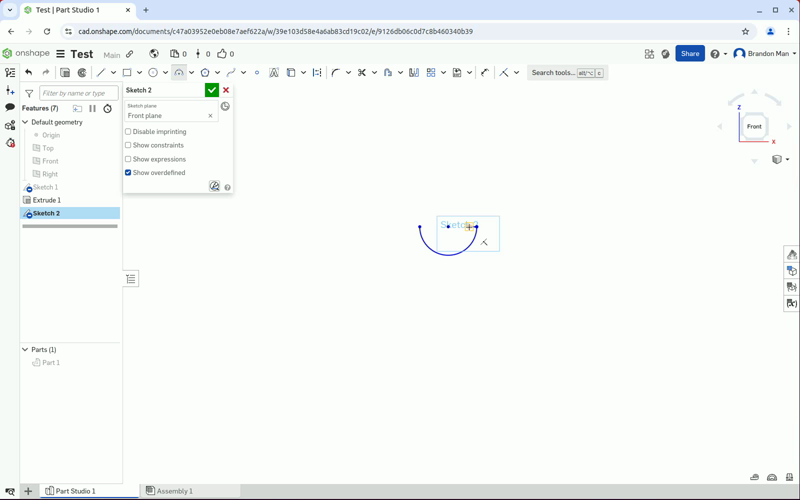
click(469, 226)
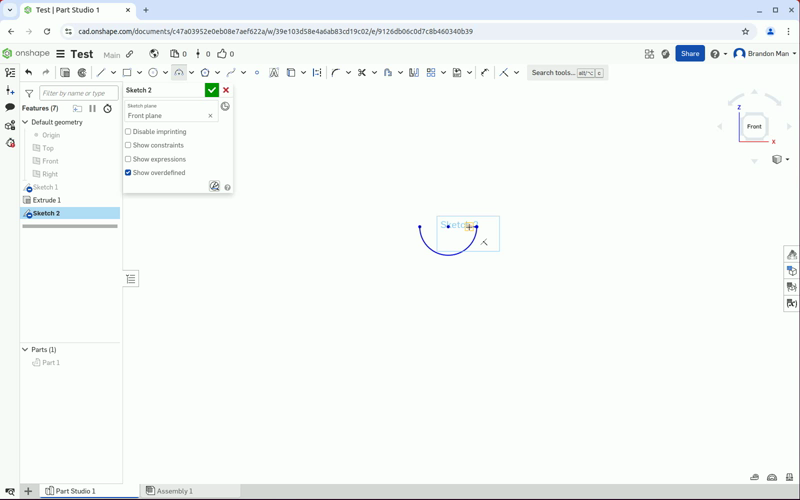
key_down(shift)
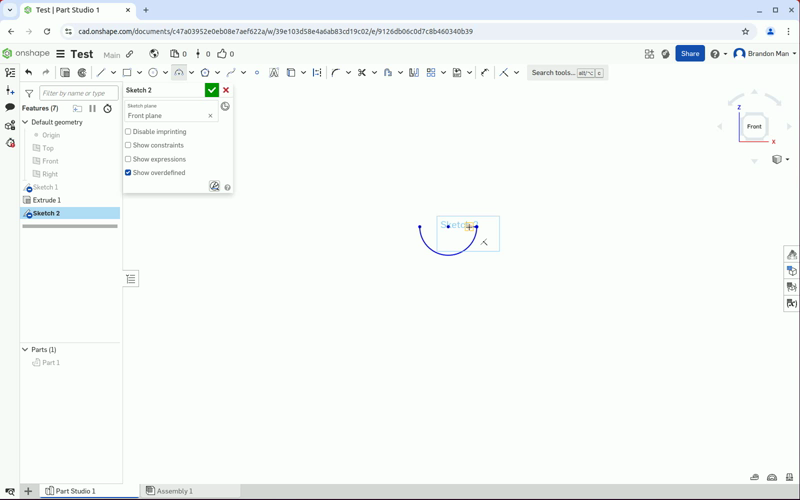
mouse_move(426, 226)
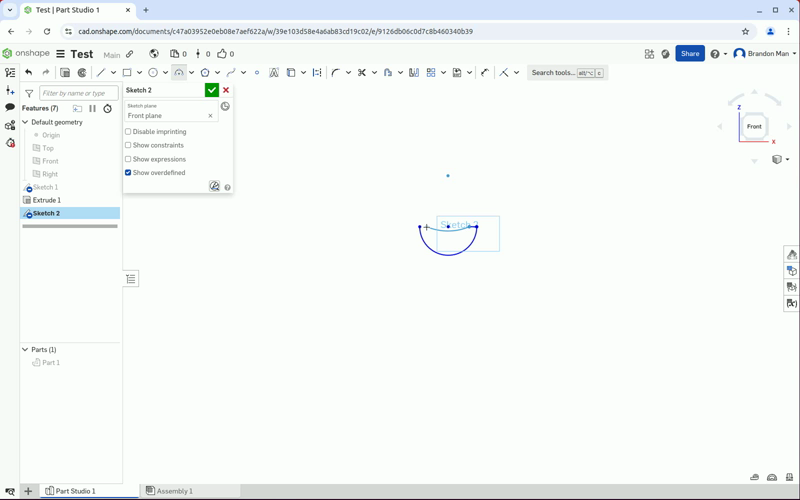
click(426, 226)
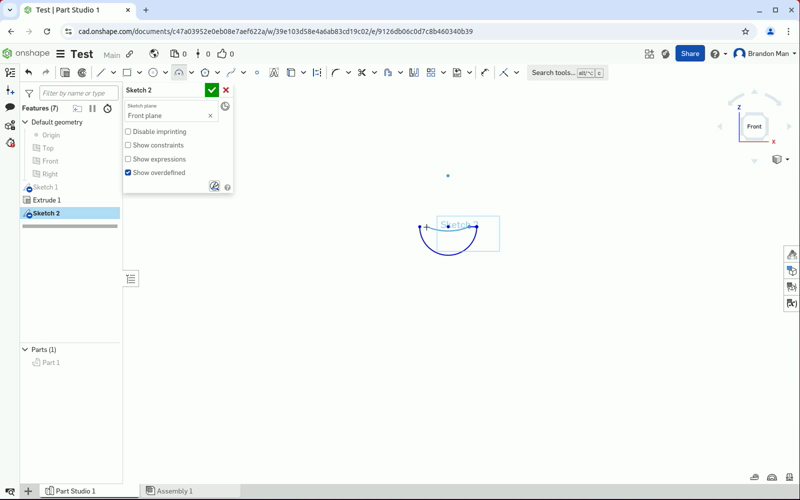
mouse_move(448, 247)
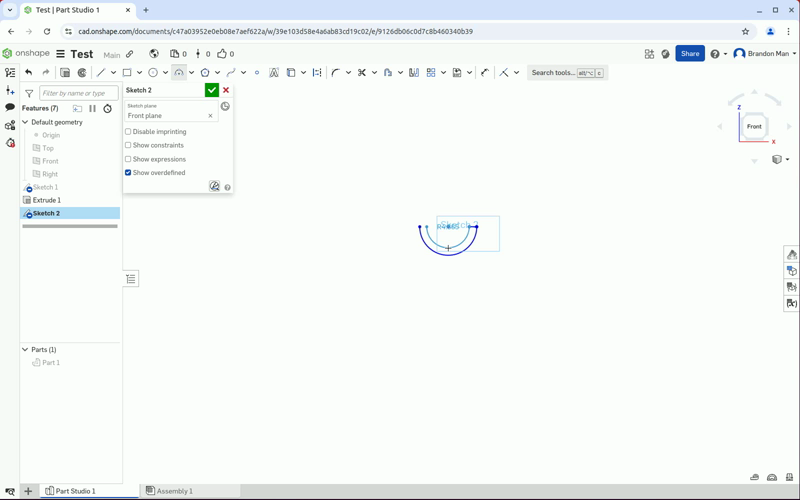
click(448, 247)
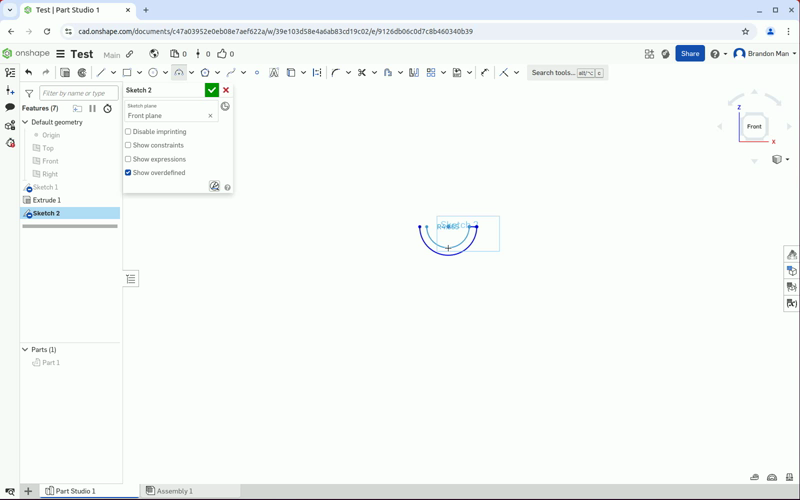
key_up(shift)
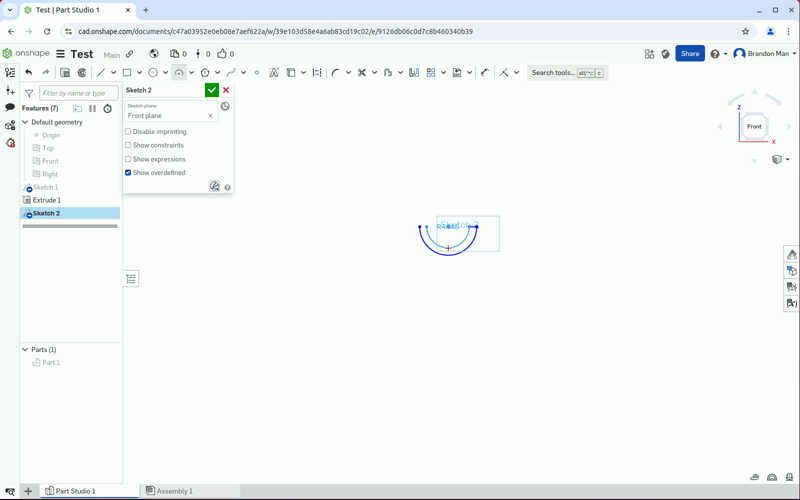
key(esc)
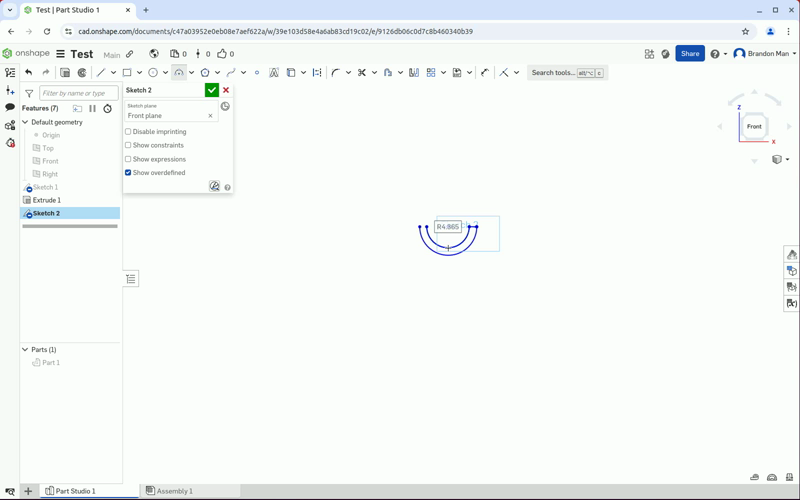
key(l)
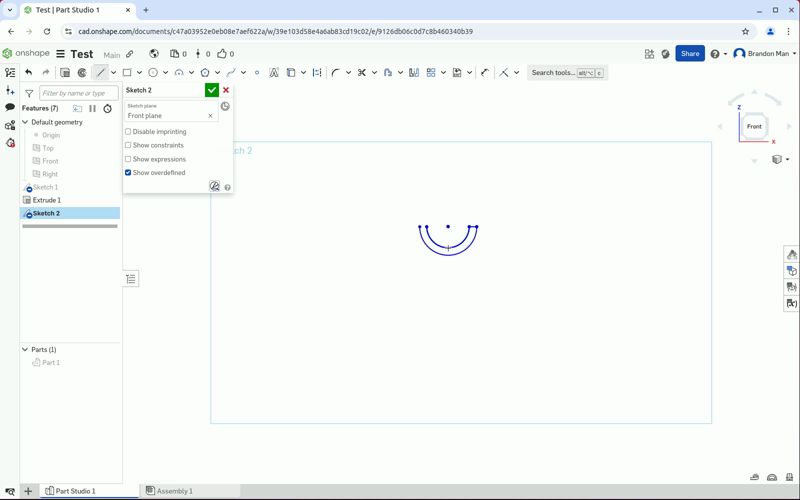
mouse_move(426, 226)
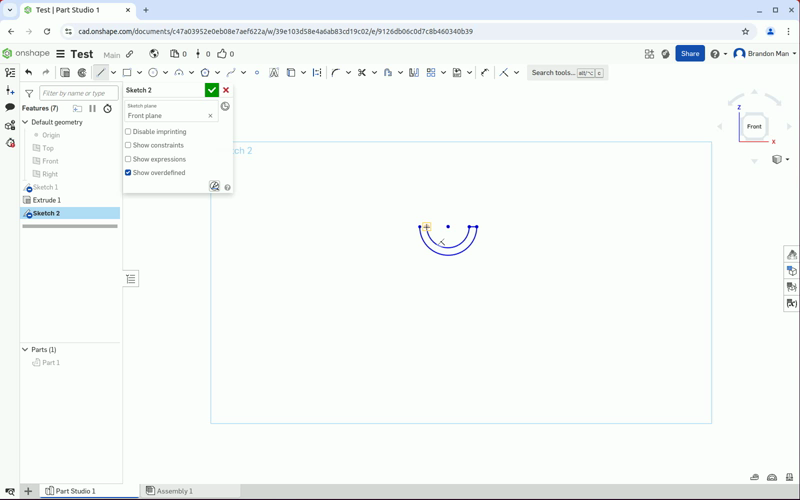
click(426, 226)
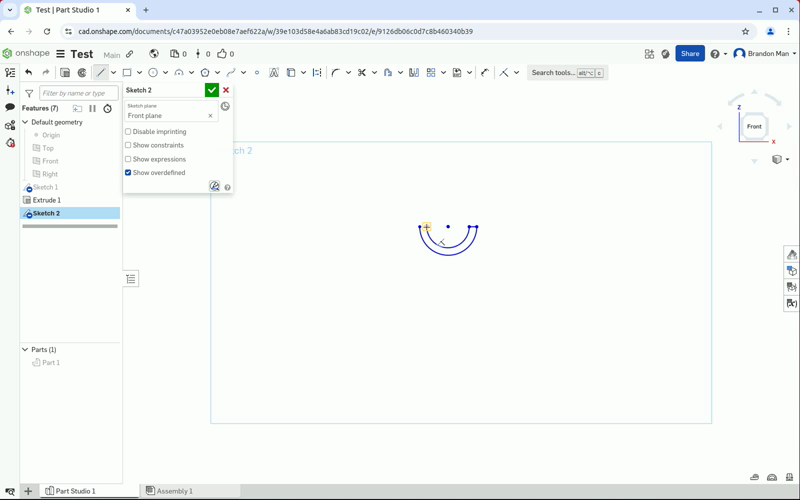
mouse_move(456, 226)
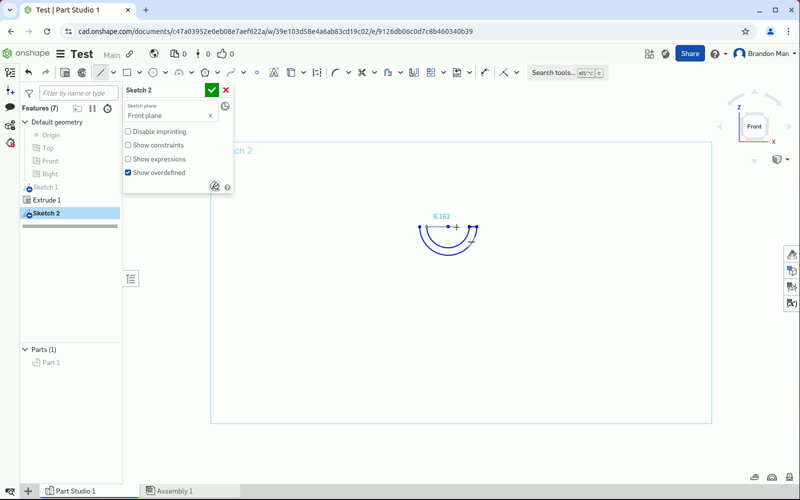
key_down(shift)
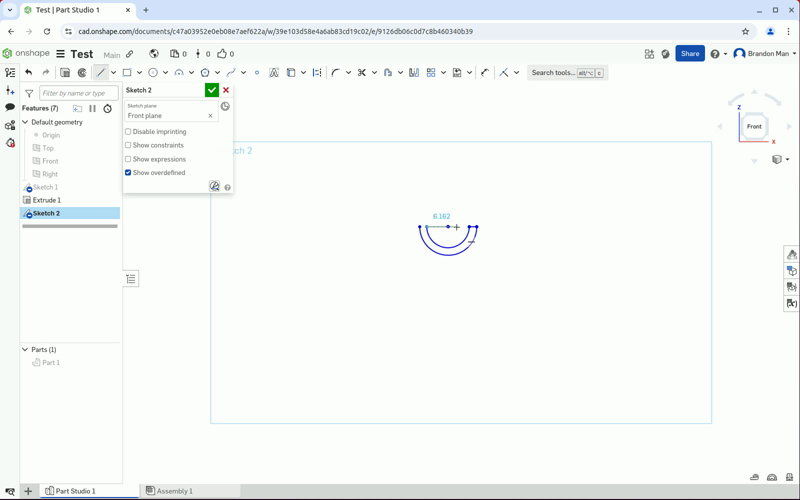
mouse_move(419, 226)
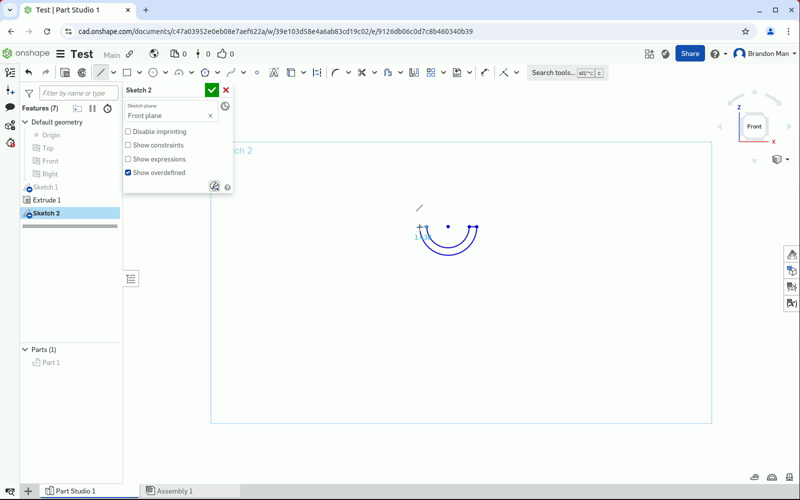
scroll(6)
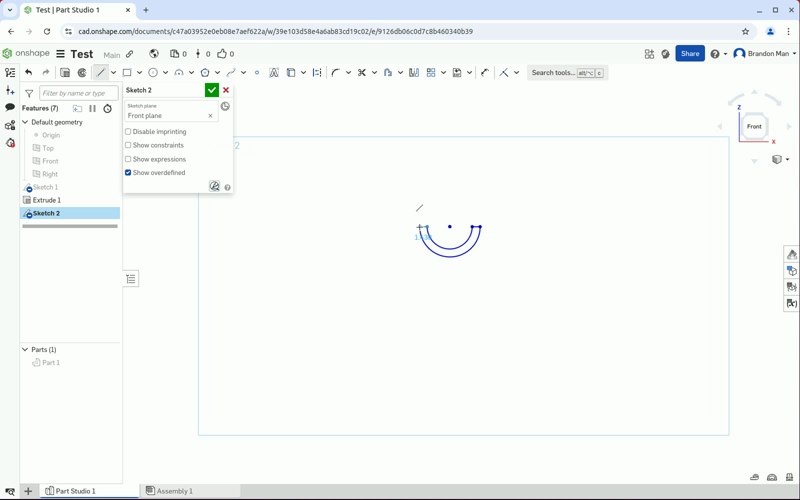
scroll(6)
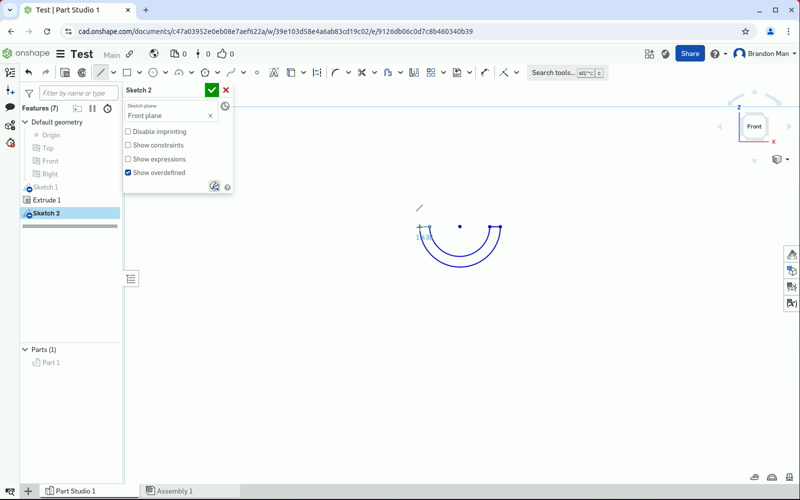
scroll(6)
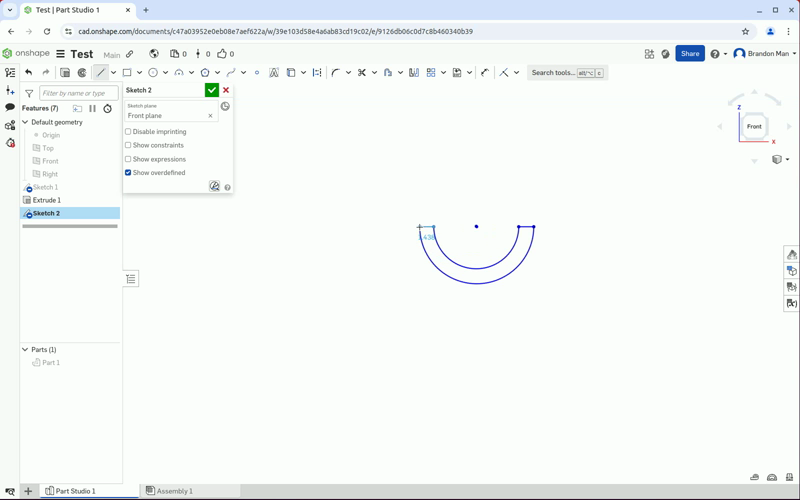
scroll(6)
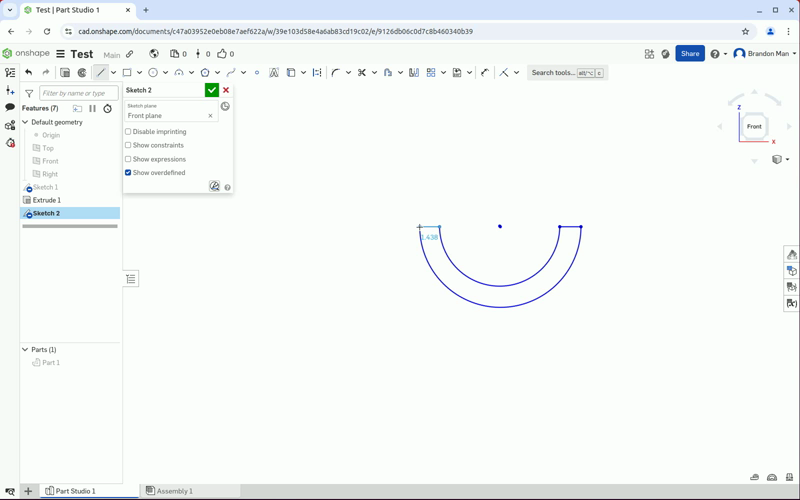
scroll(6)
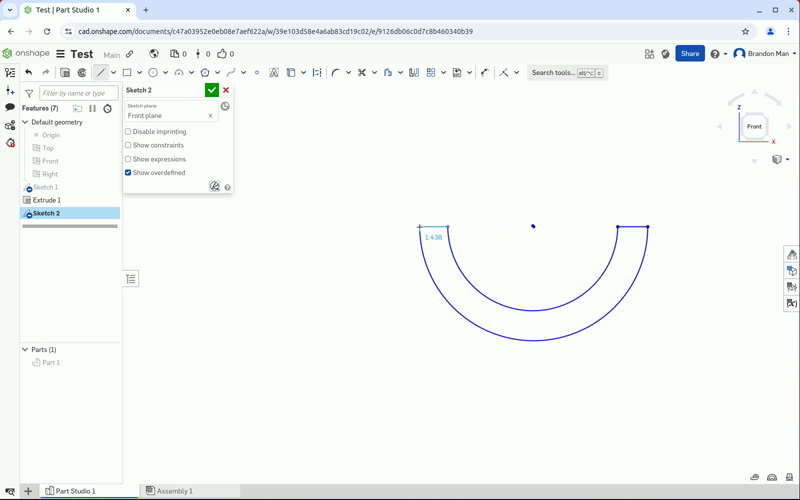
scroll(6)
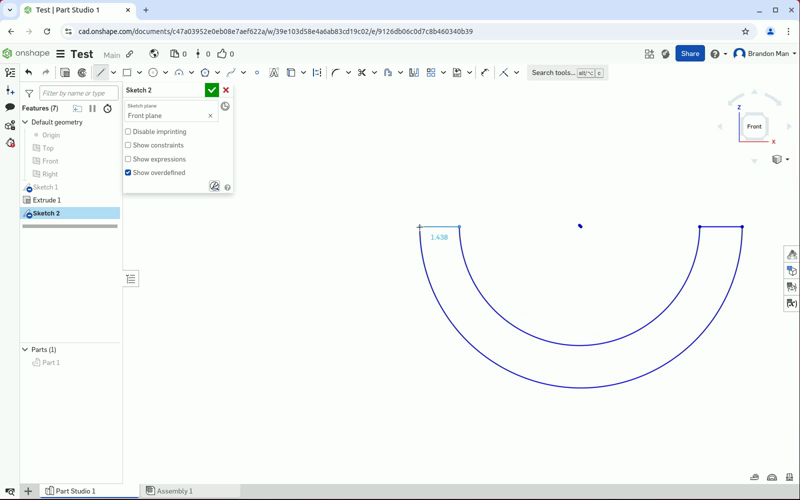
scroll(6)
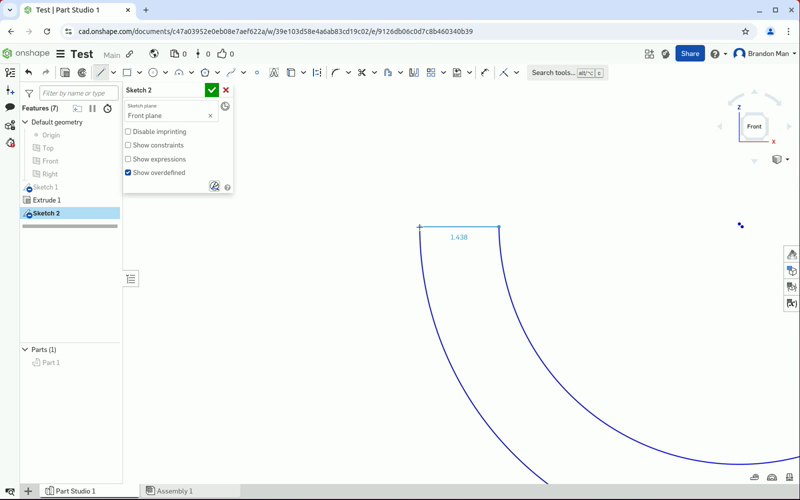
key_up(shift)
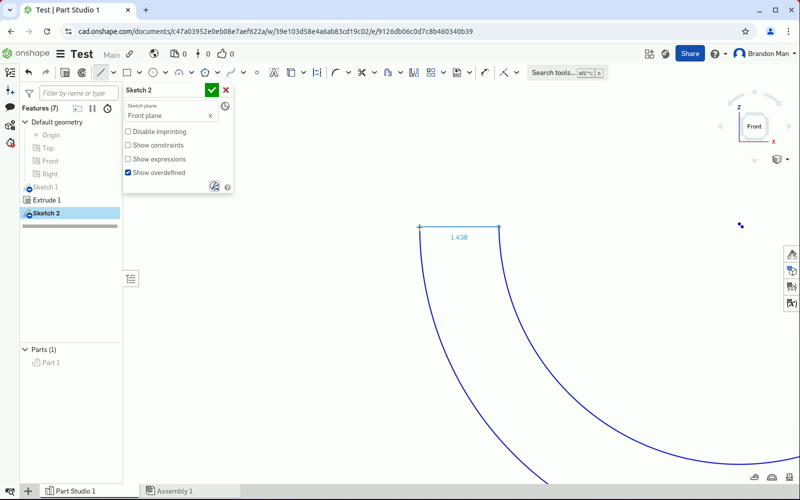
click(419, 226)
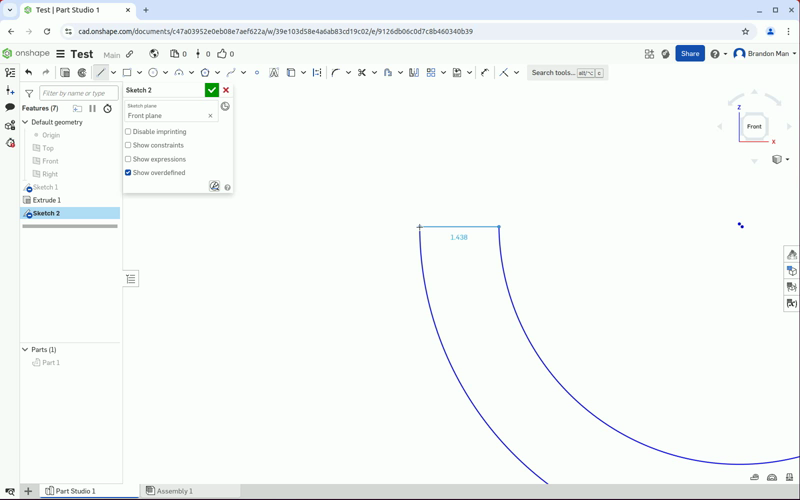
scroll(-6)
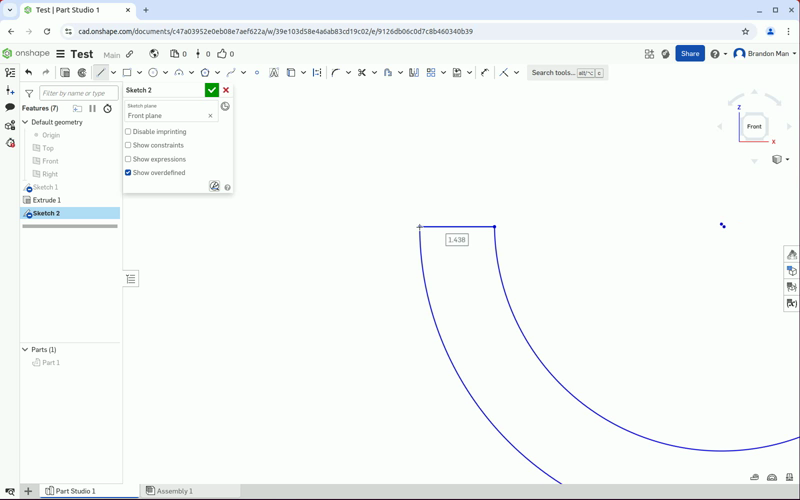
scroll(-6)
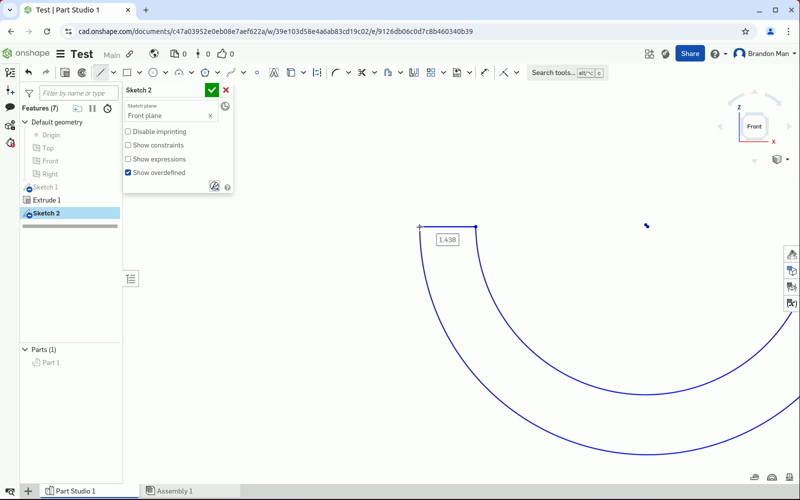
scroll(-6)
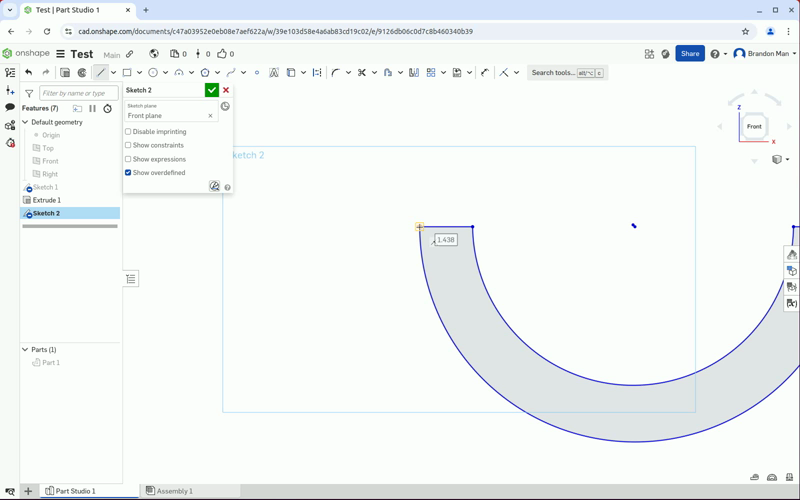
scroll(-6)
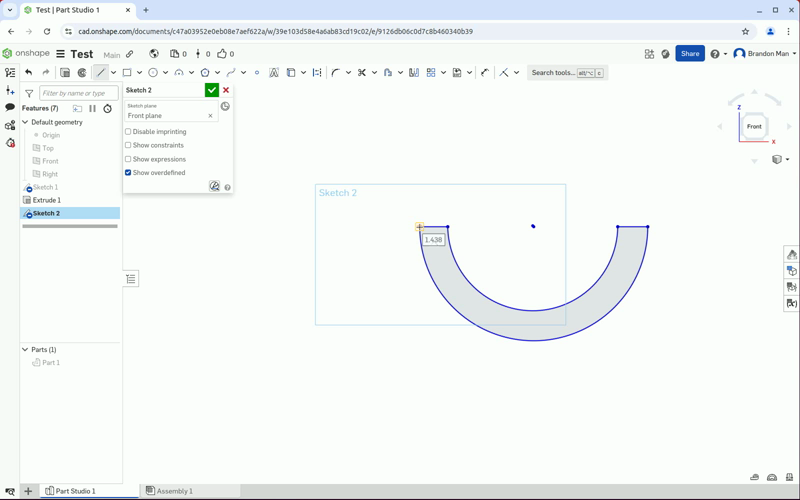
scroll(-6)
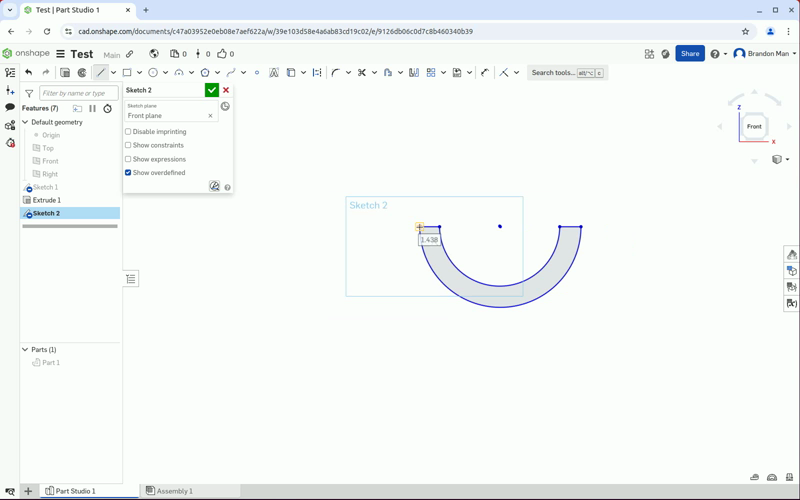
scroll(-6)
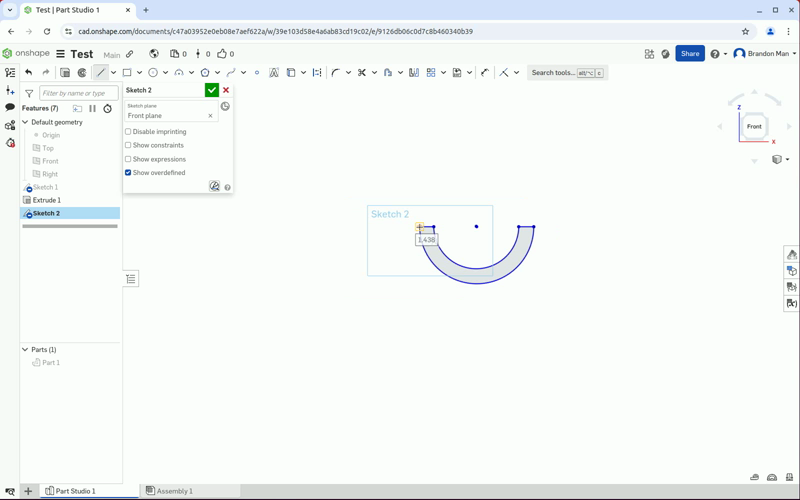
scroll(-6)
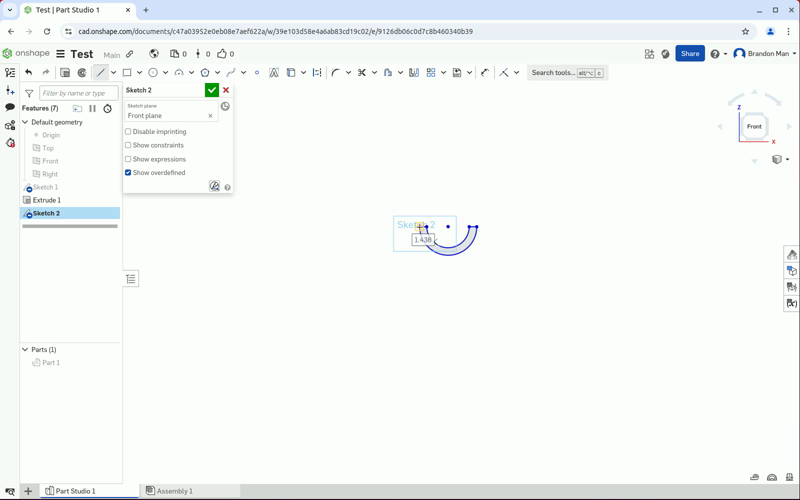
key(esc)
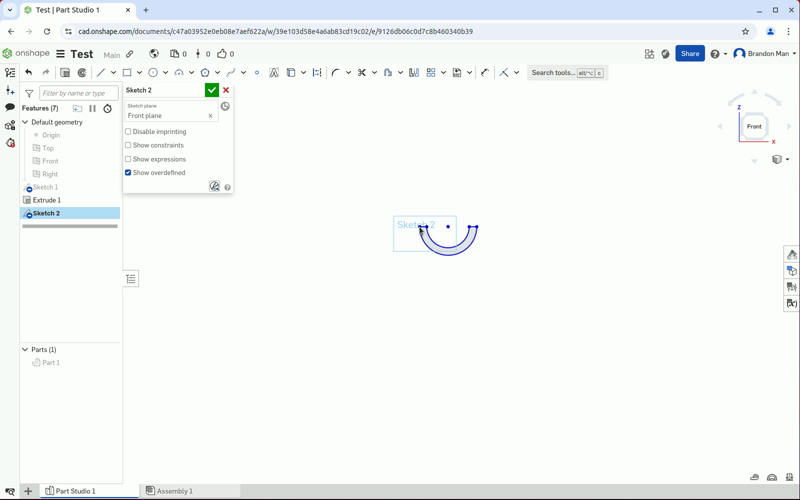
mouse_move(466, 231)
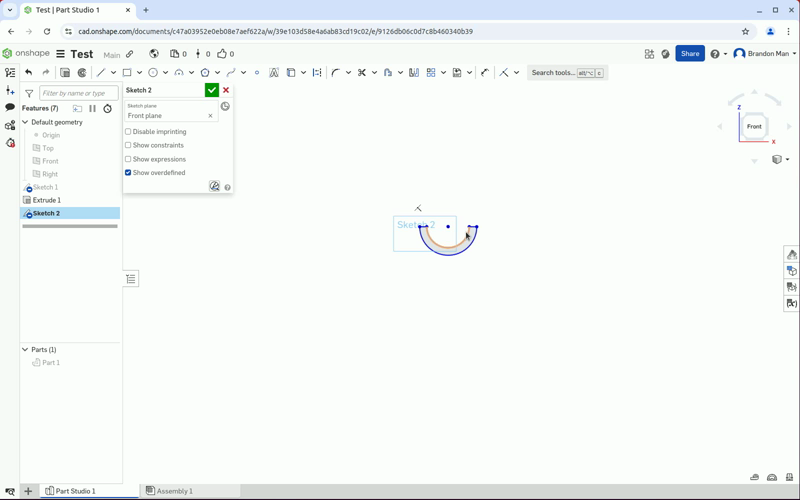
scroll(6)
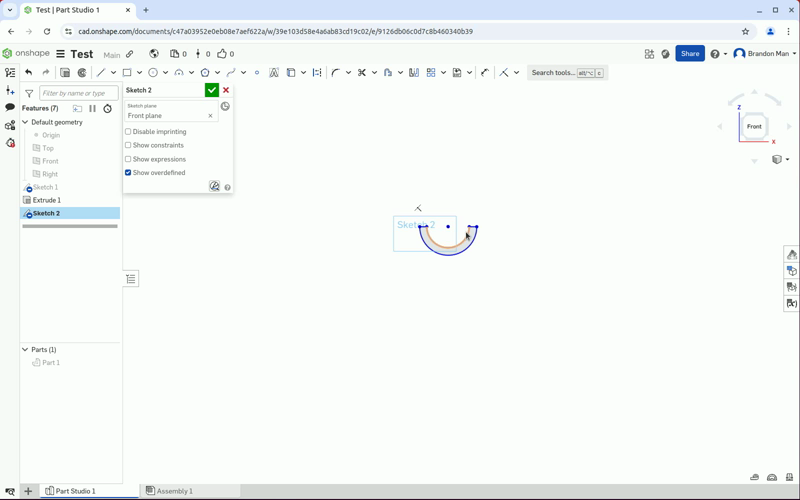
scroll(6)
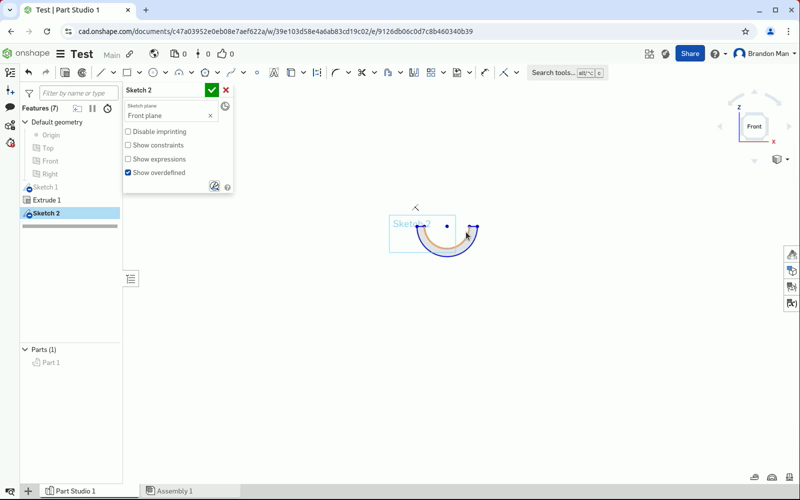
scroll(6)
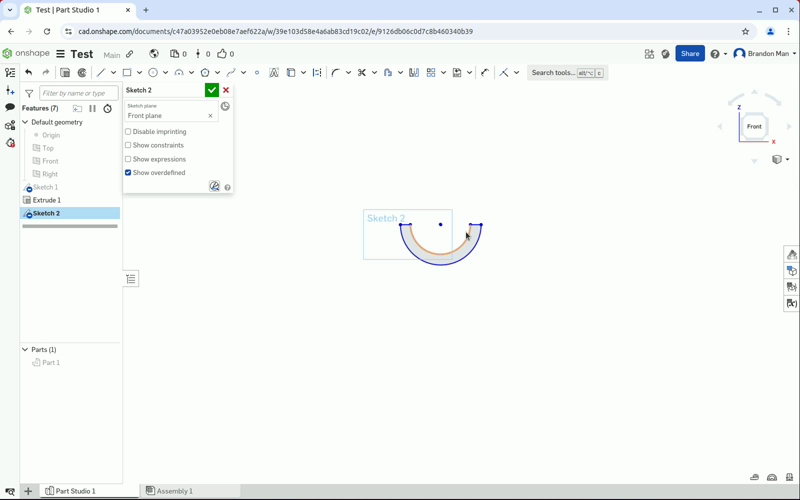
scroll(6)
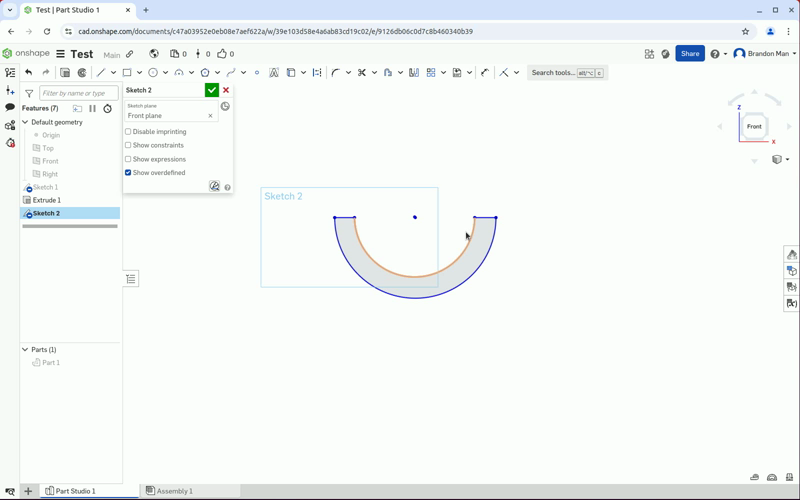
scroll(6)
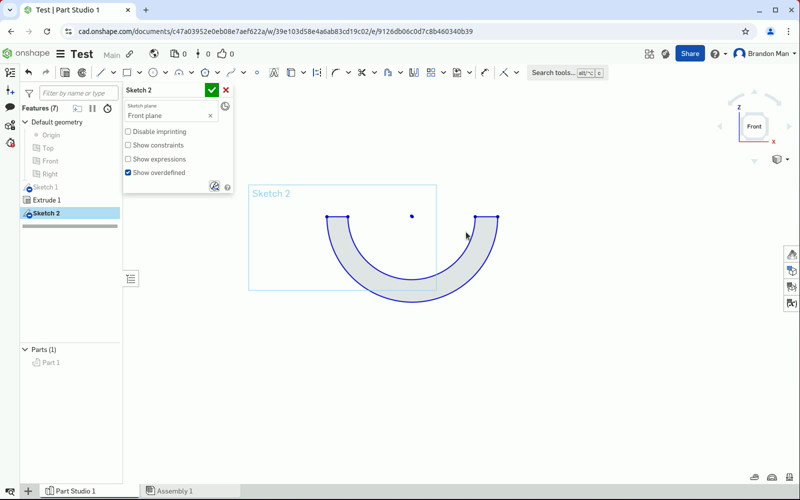
scroll(6)
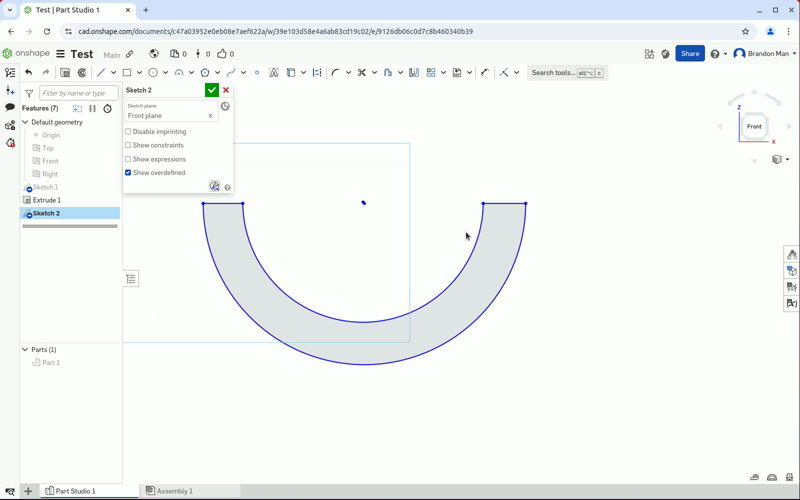
scroll(6)
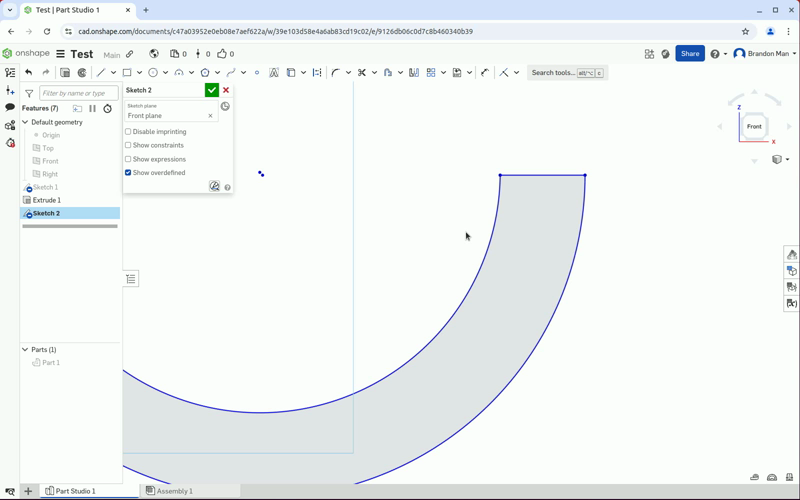
click(466, 231)
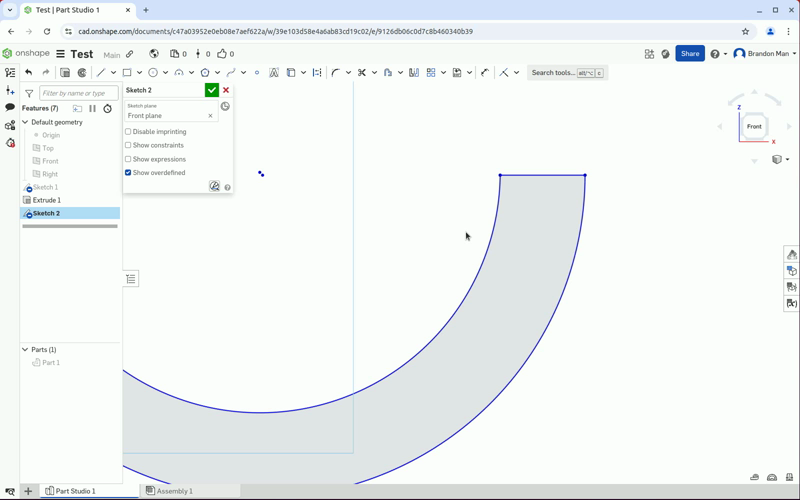
scroll(-6)
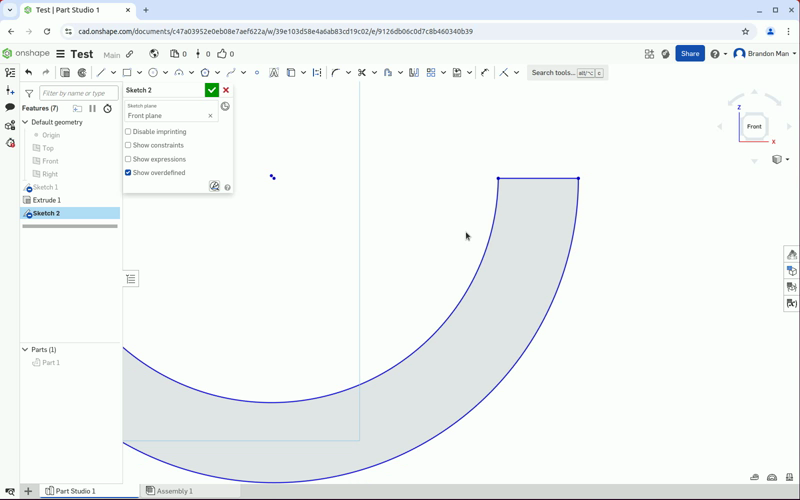
scroll(-6)
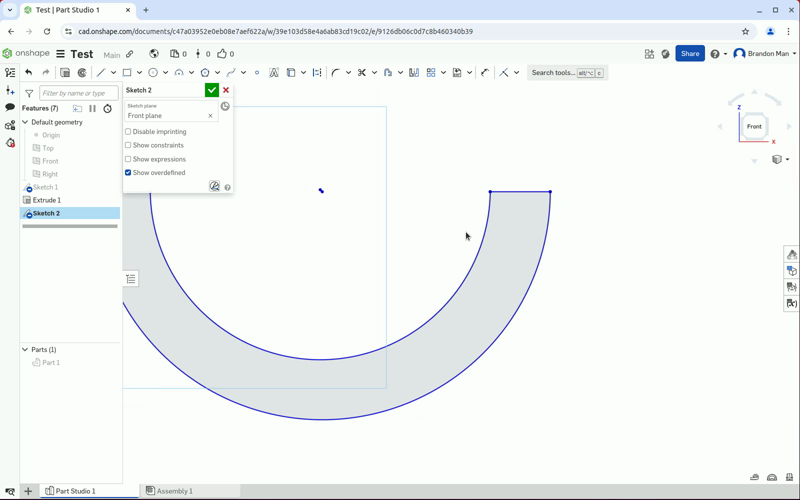
scroll(-6)
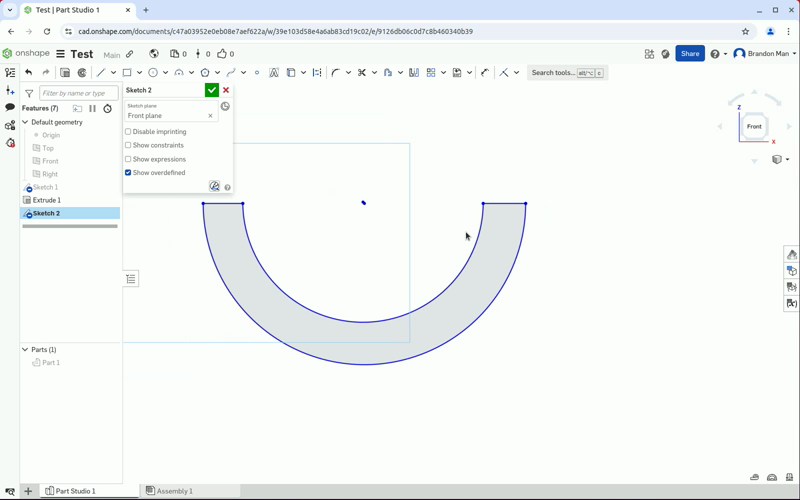
scroll(-6)
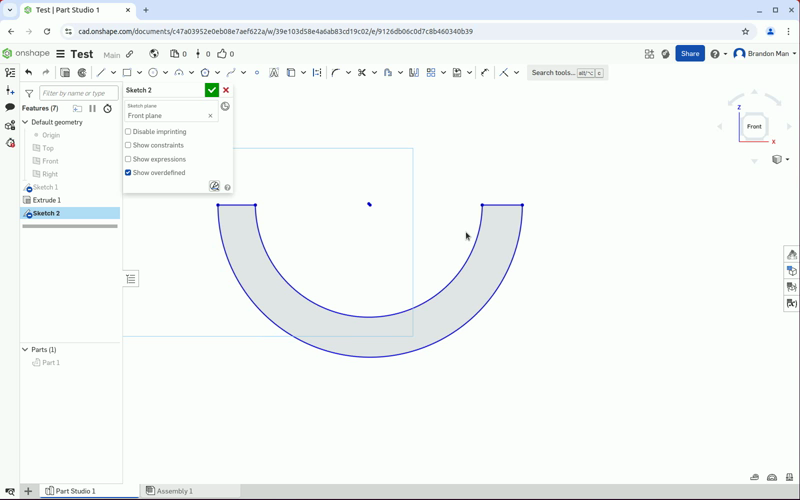
scroll(-6)
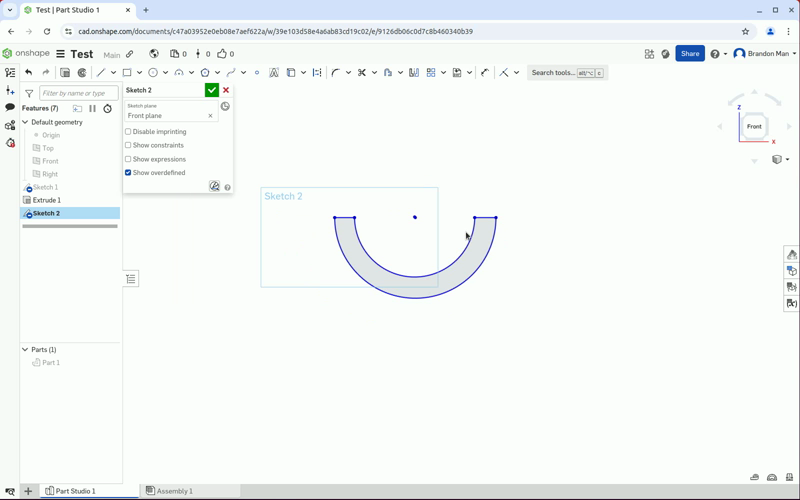
scroll(-6)
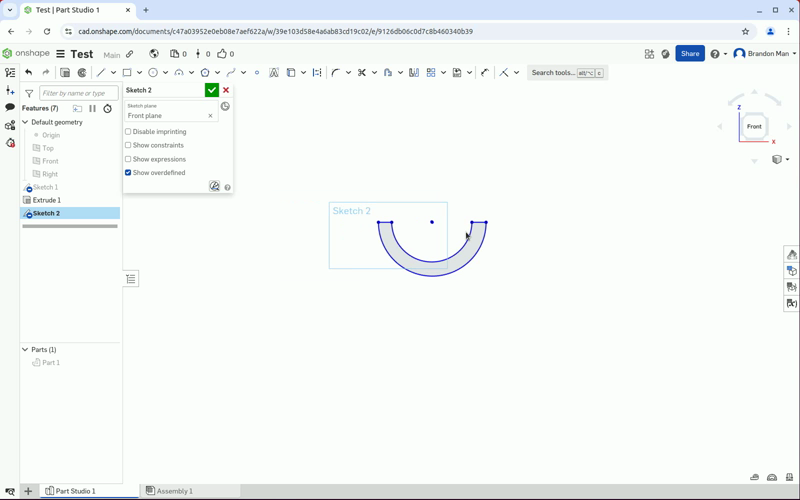
scroll(-6)
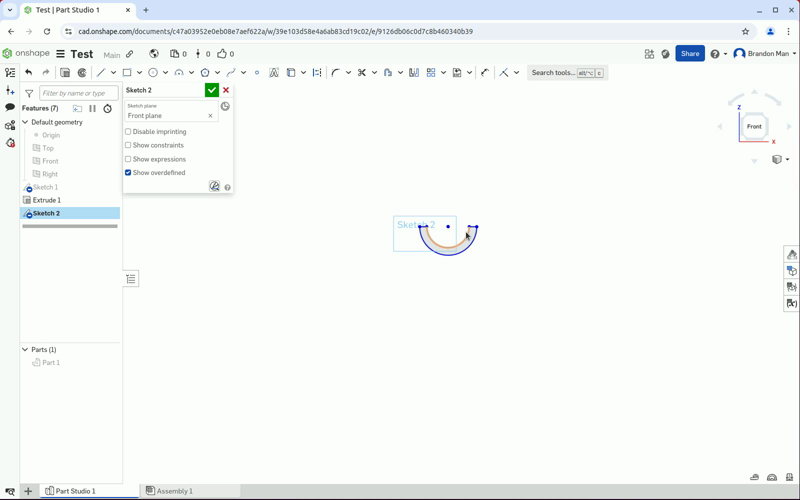
mouse_move(73, 352)
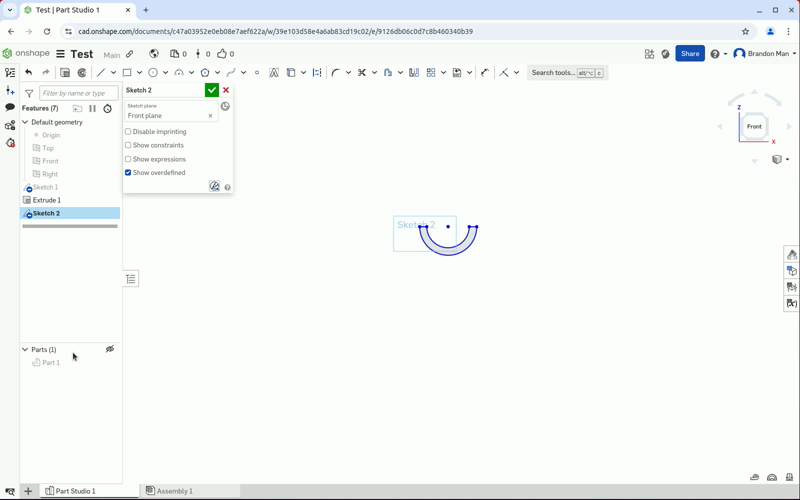
key(shift+y)
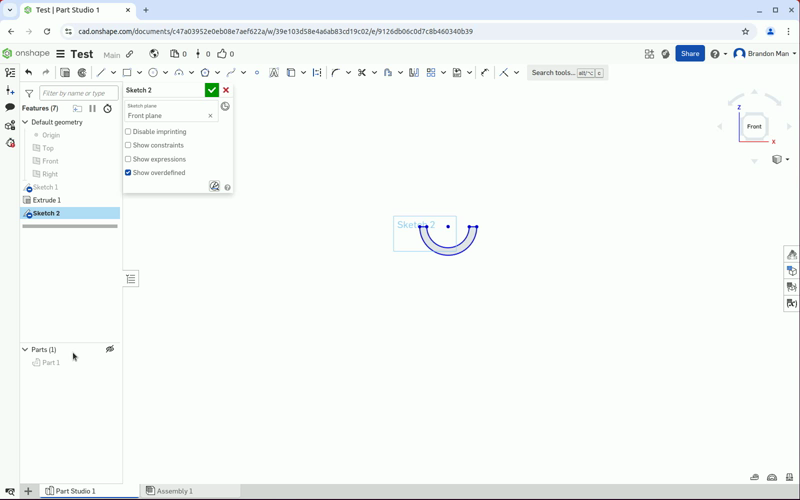
key(shift+e)
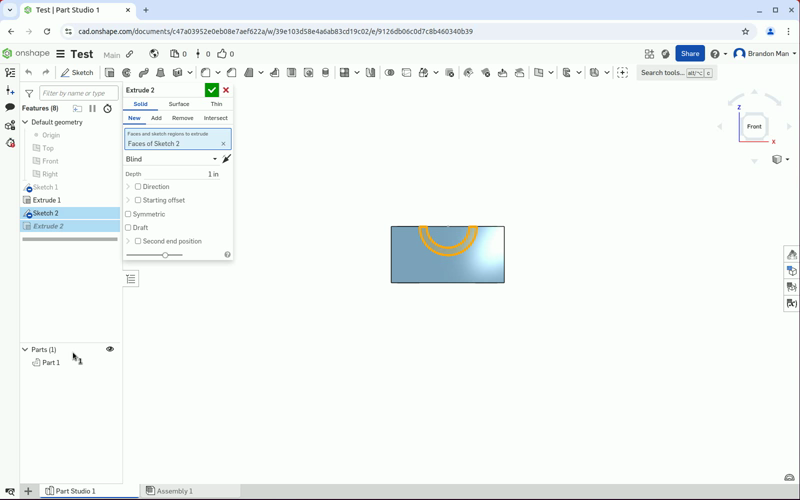
mouse_move(143, 106)
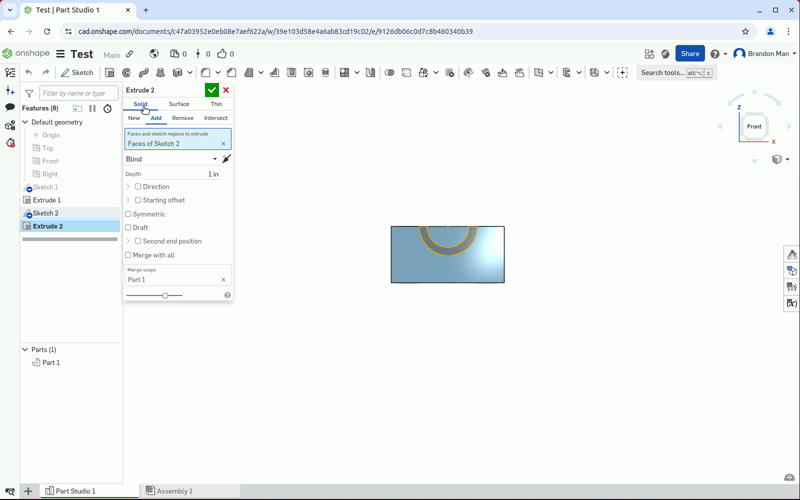
click(143, 106)
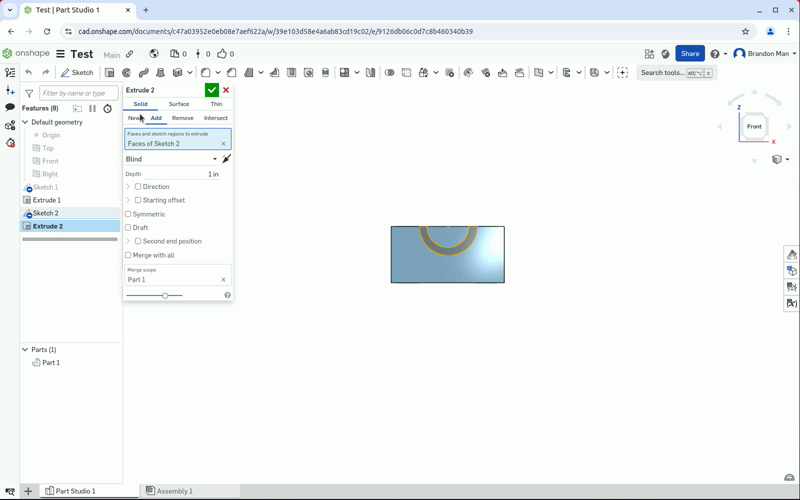
mouse_move(137, 120)
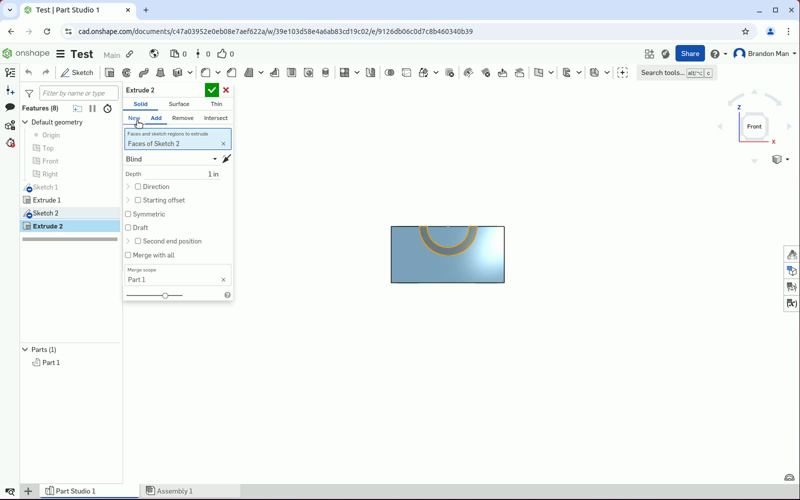
click(137, 120)
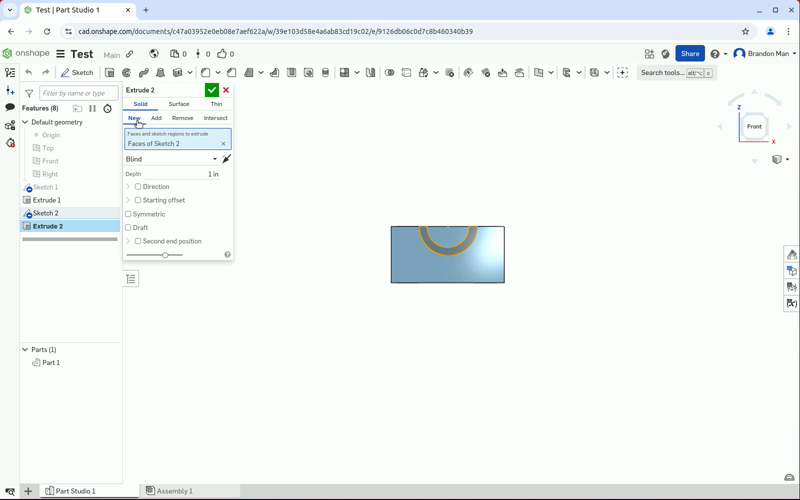
key(tab, 4)
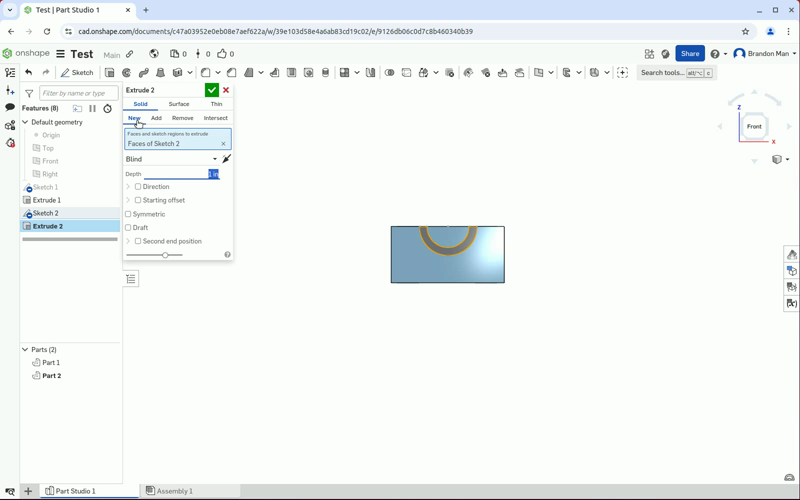
text(5.777)
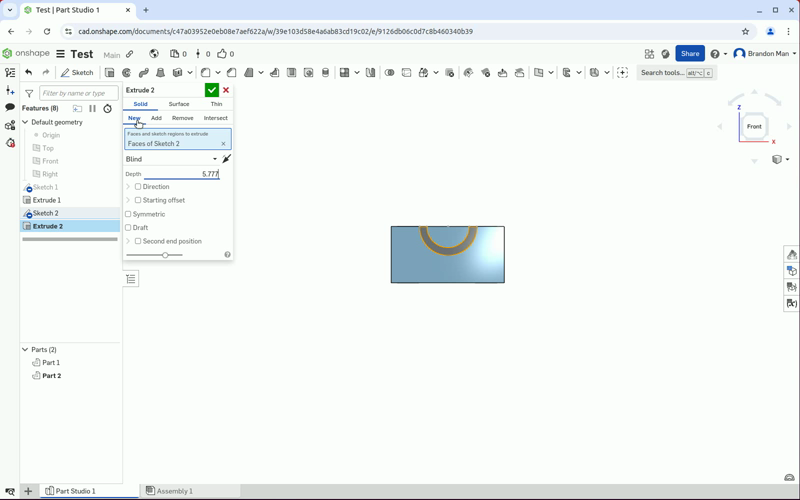
key(tab, 3)
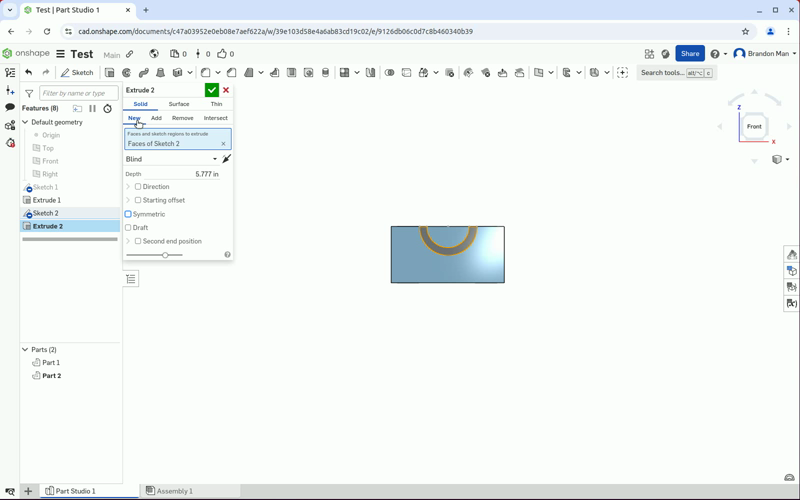
key(tab, 2)
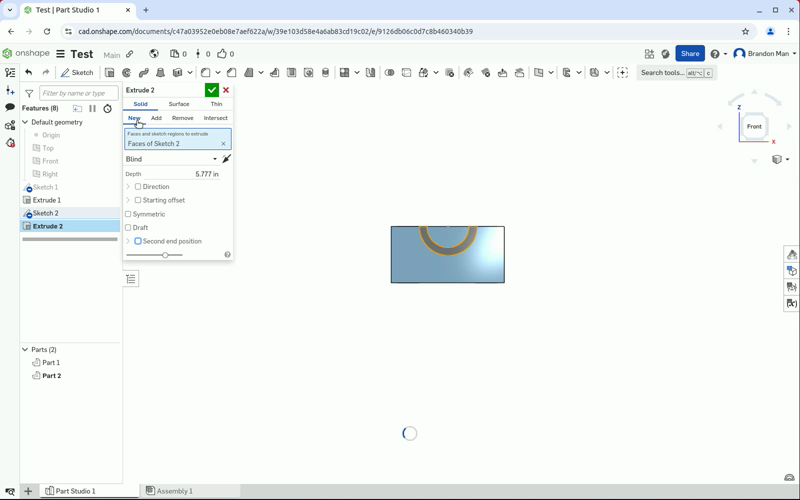
key(space)
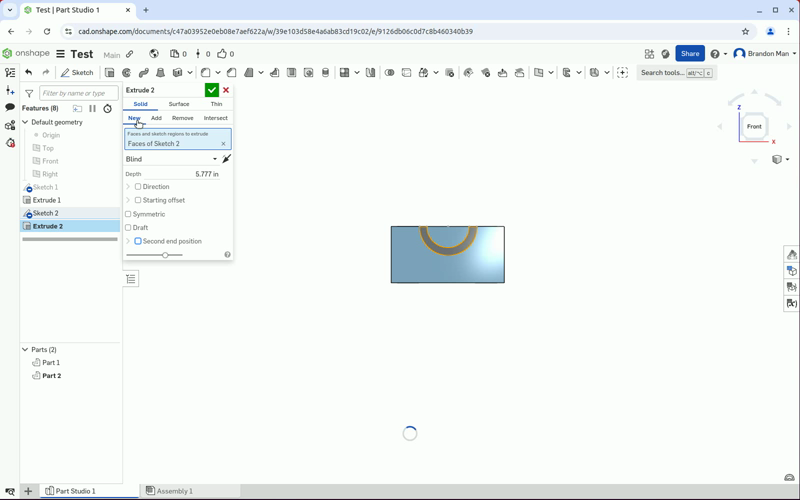
key(tab, 3)
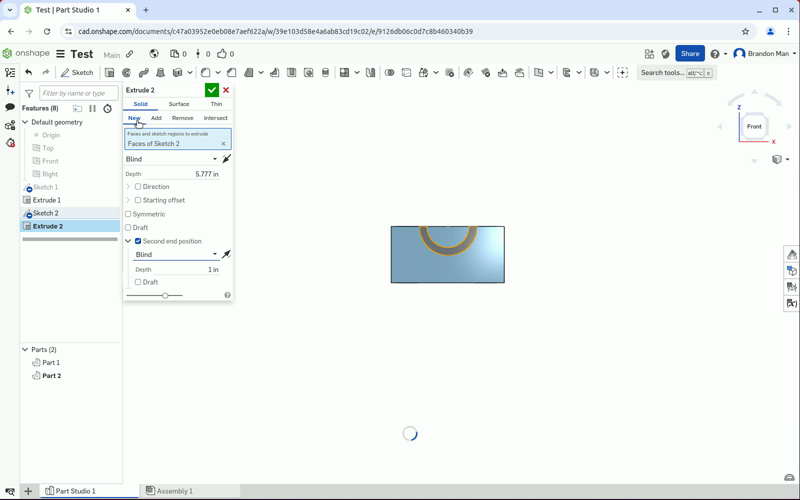
text(23.108)
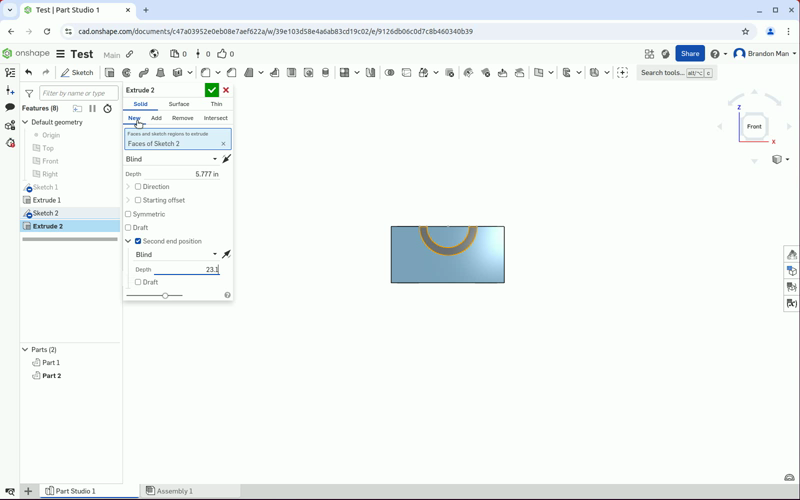
key(enter)
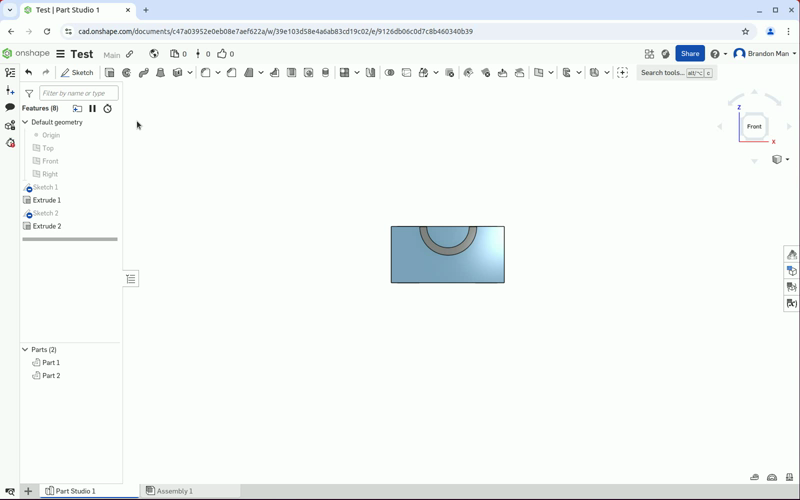
key(shift+h)
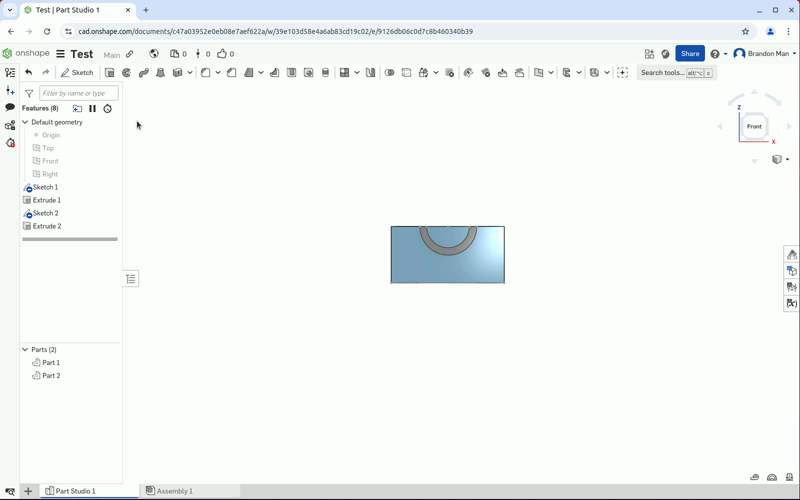
key(shift+h)
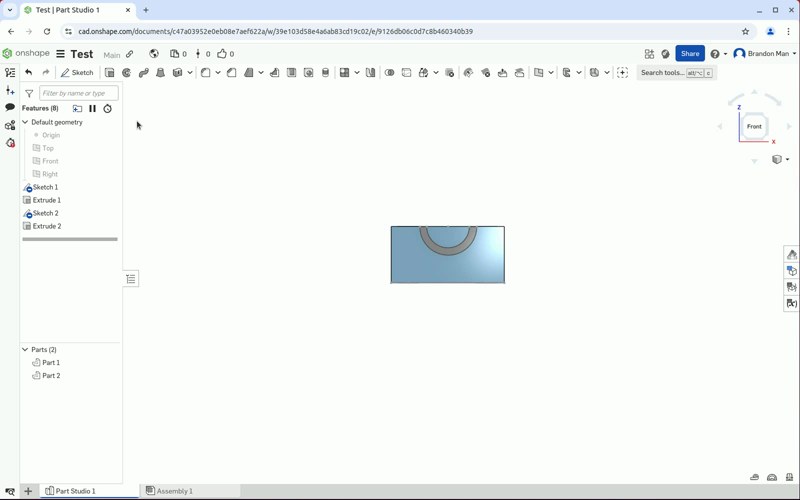
key(shift+7)
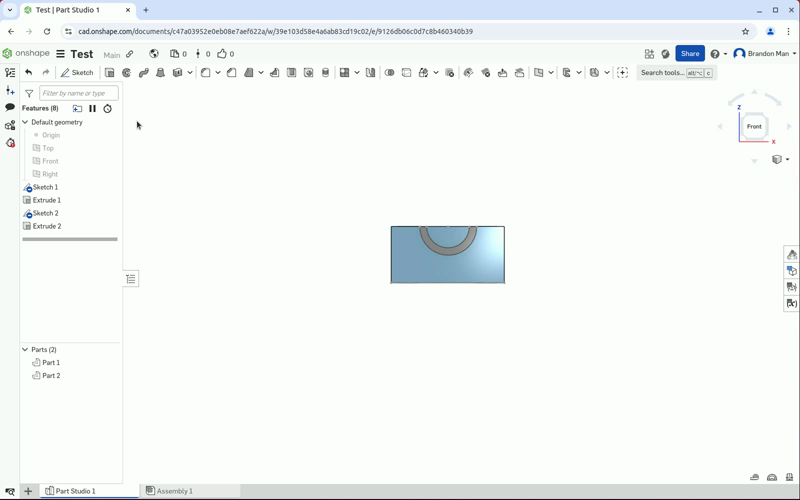
key(left, 2)
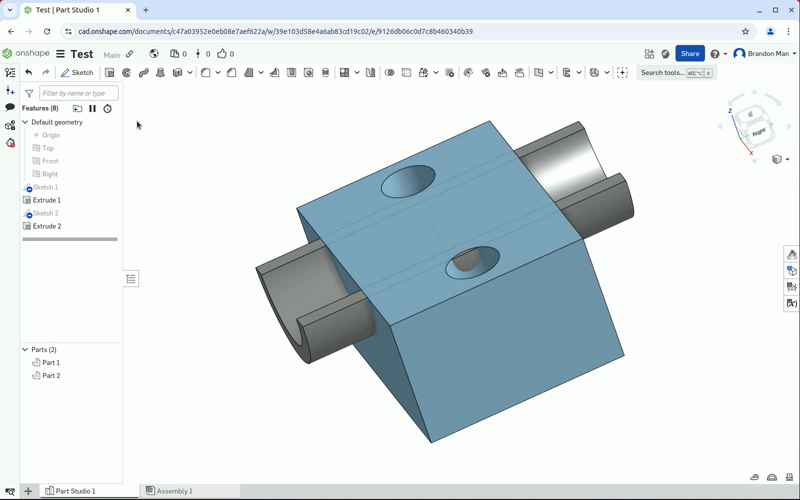
key(down, 2)
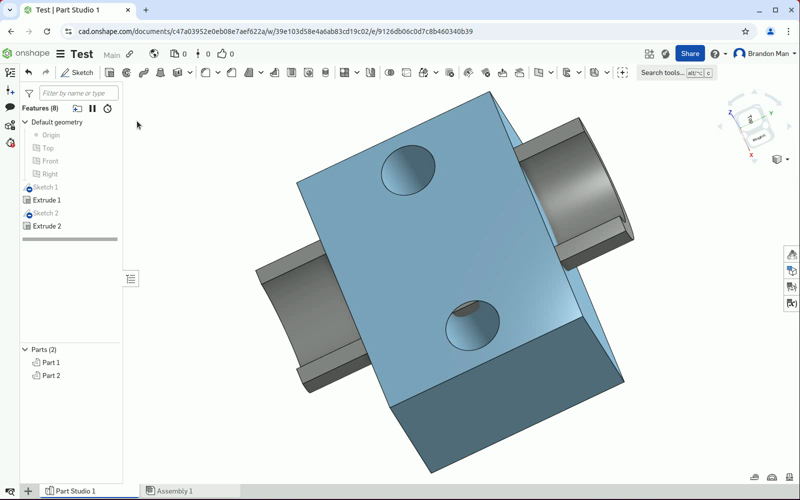
key(up, 2)
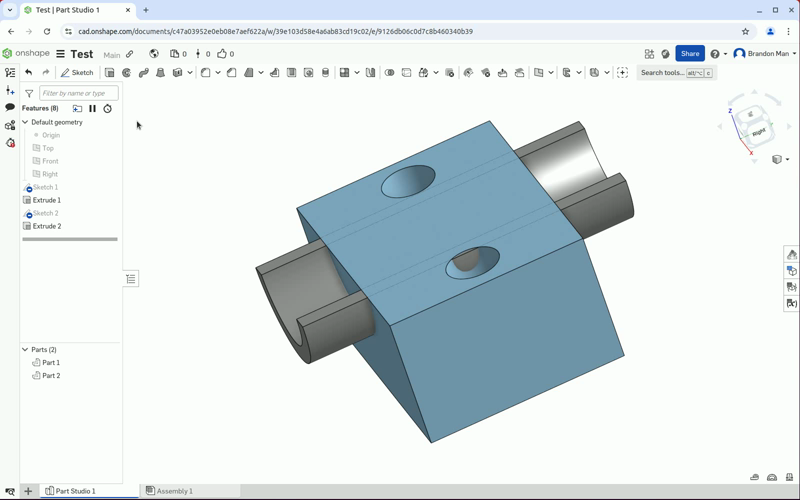
key(right, 2)
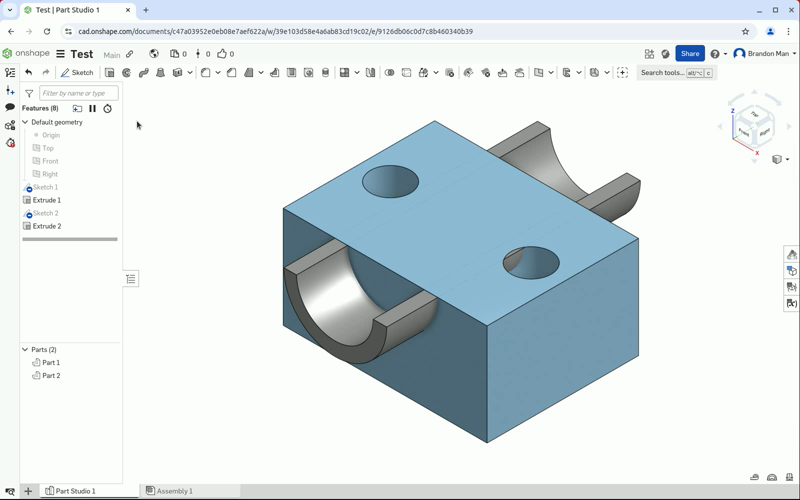
mouse_move(73, 189)
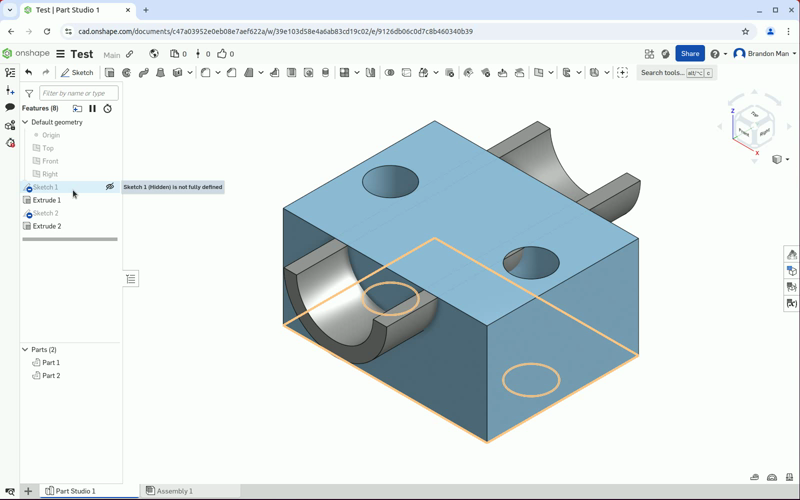
click(73, 189)